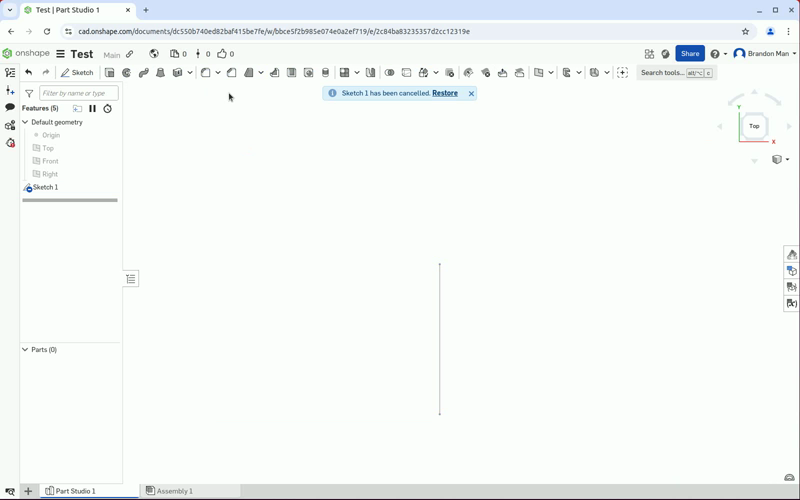
key(shift+h)
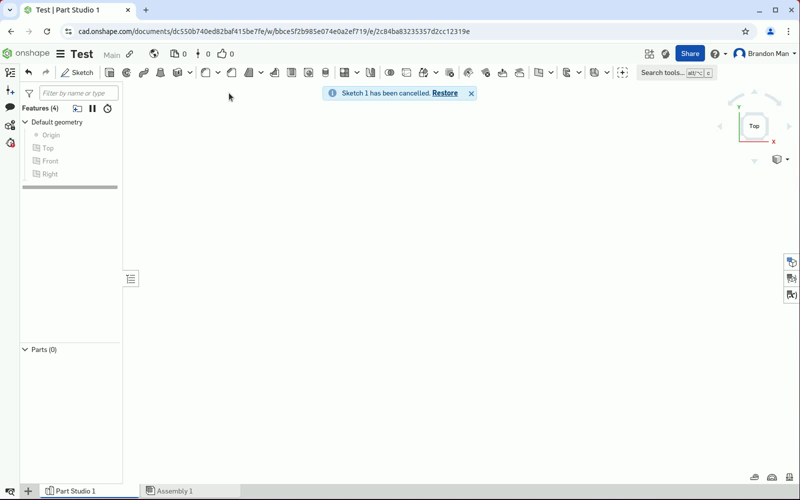
mouse_move(73, 352)
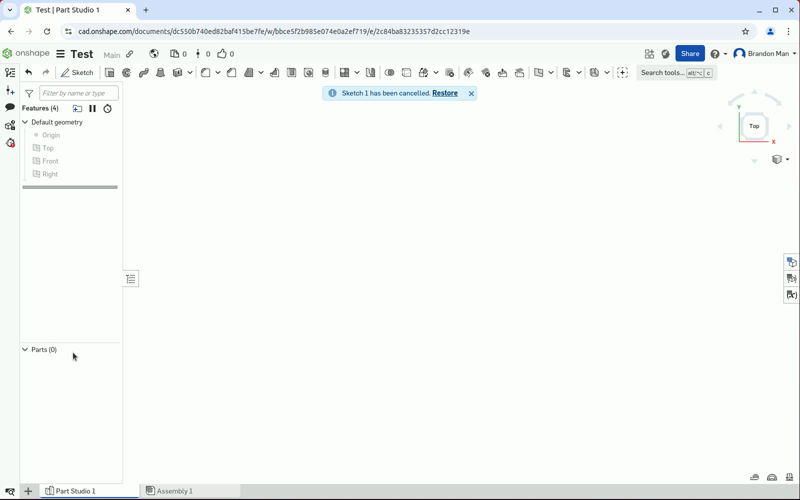
key(y)
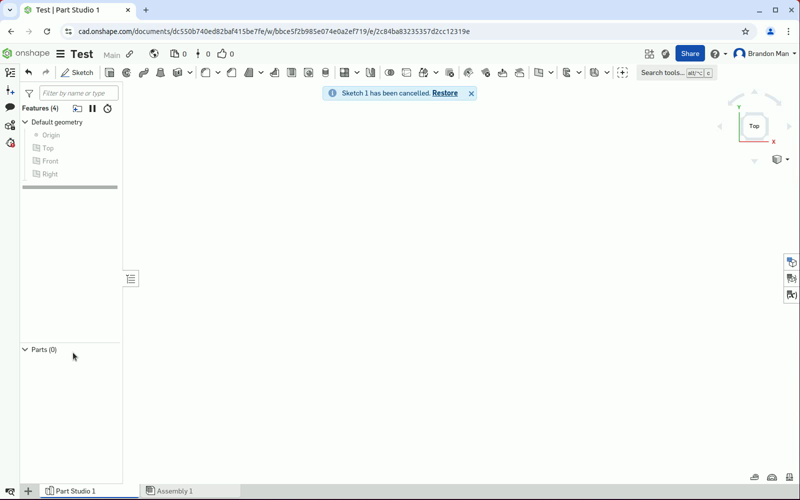
key(shift+p)
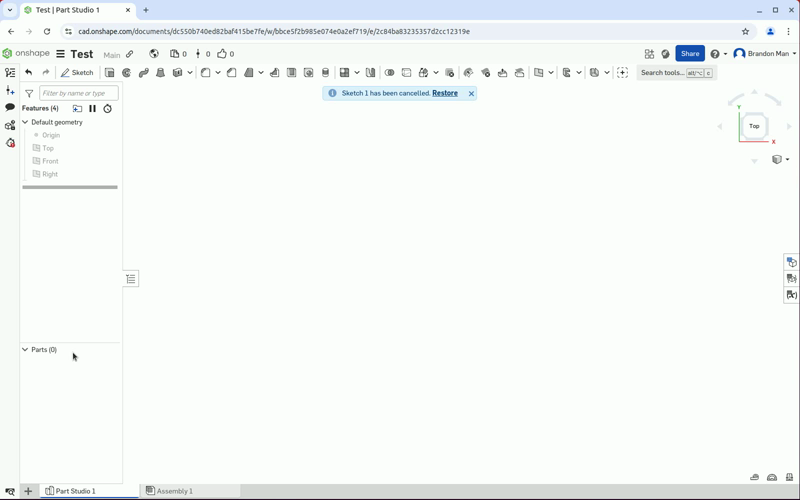
key(space)
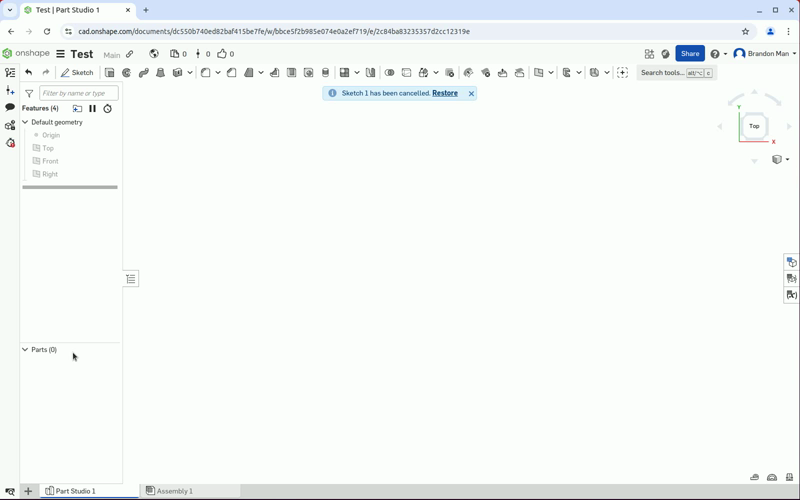
key_down(shift)
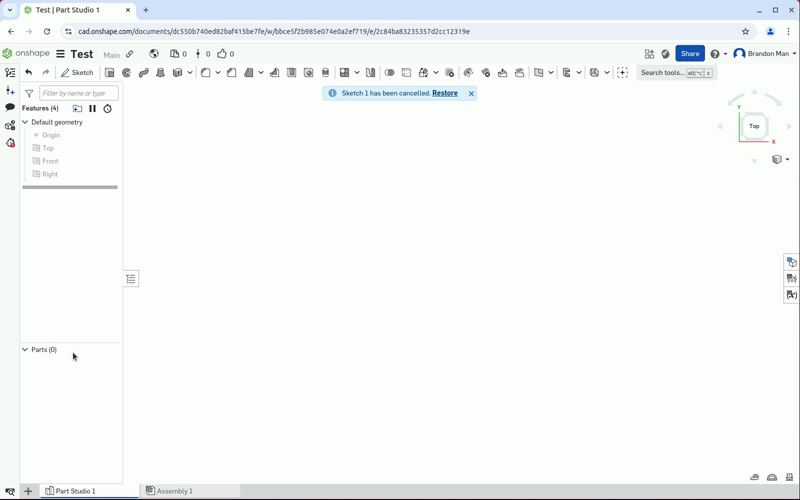
key(up)
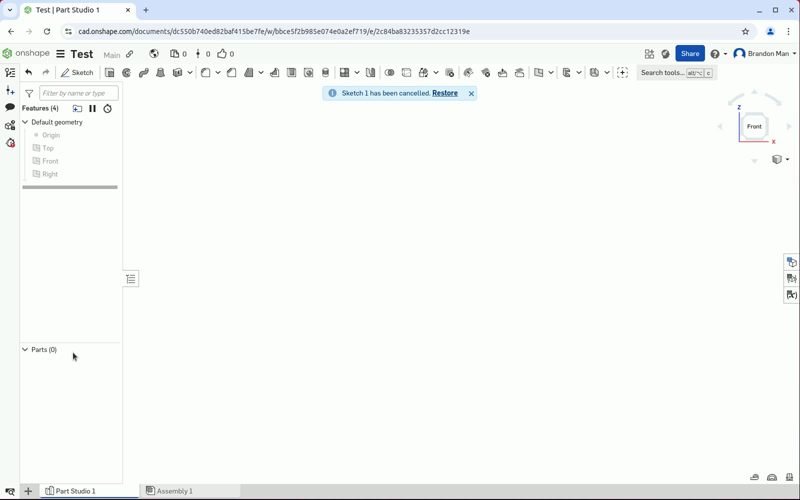
key_up(shift)
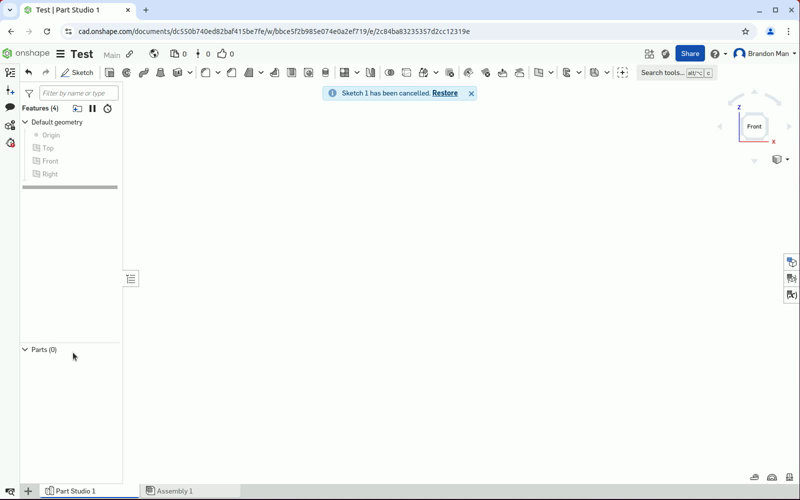
mouse_move(73, 352)
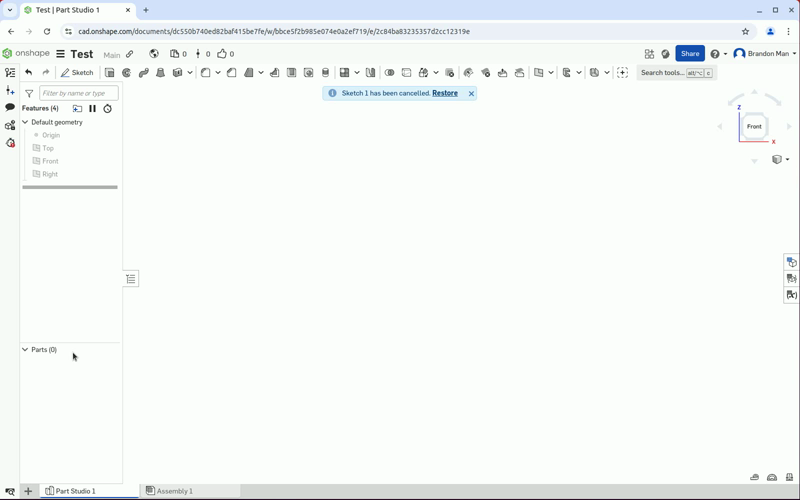
key(shift+y)
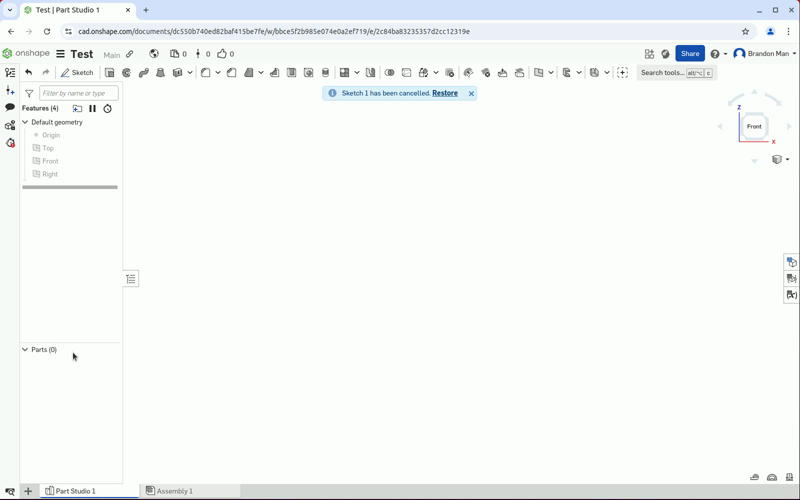
key(shift+s)
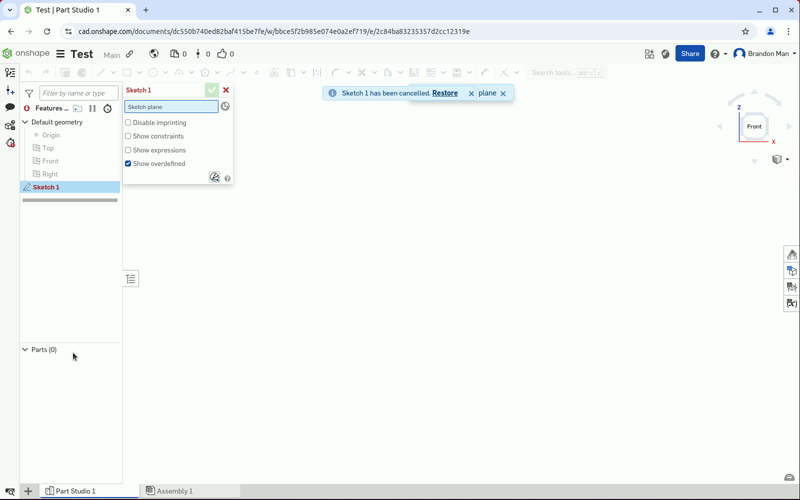
mouse_move(73, 163)
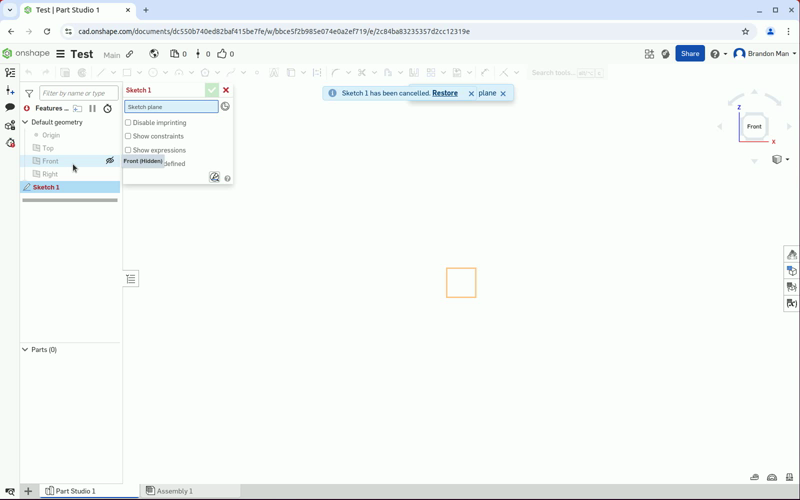
click(73, 163)
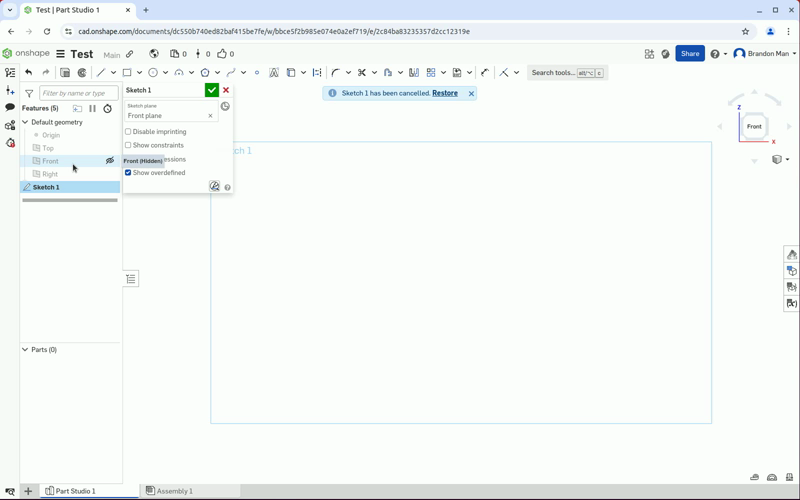
mouse_move(73, 352)
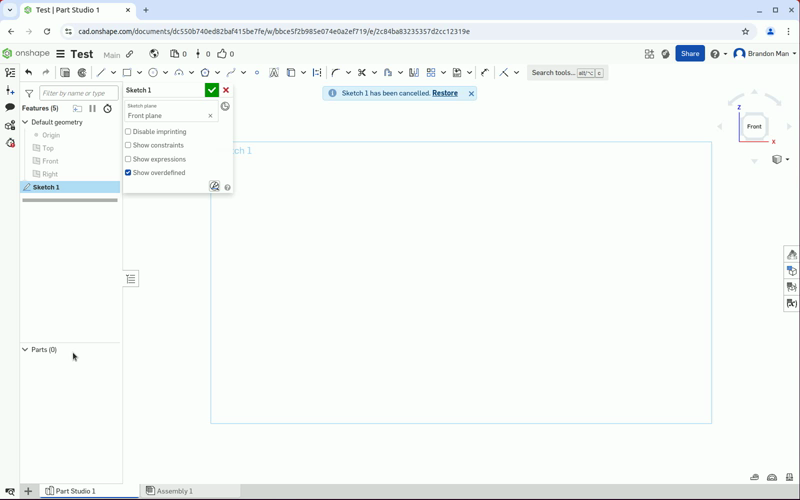
key(y)
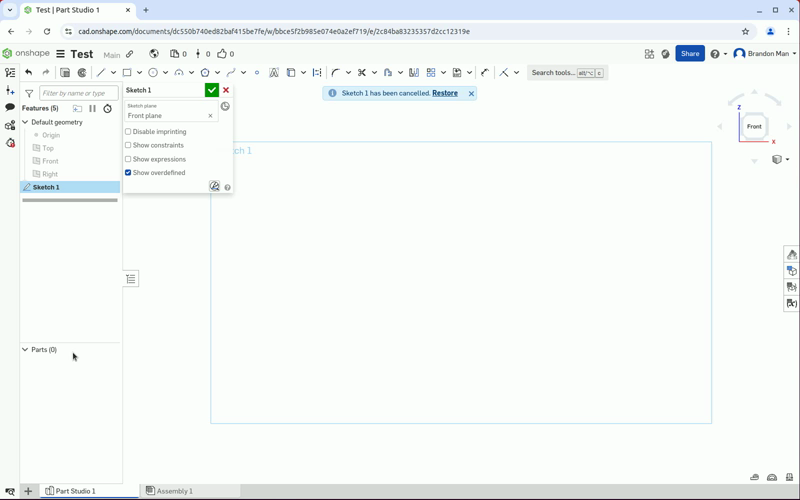
key(l)
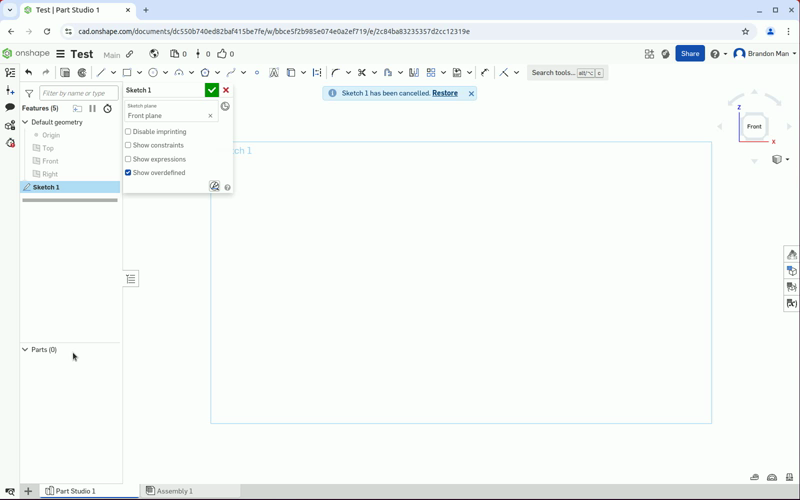
key_down(shift)
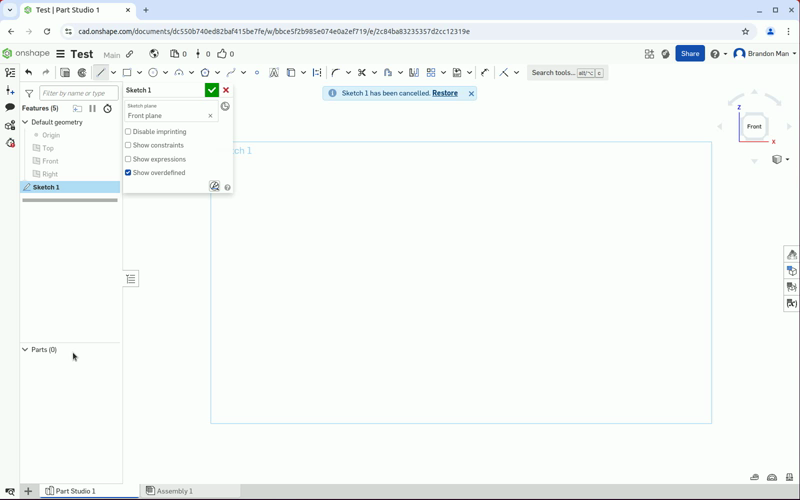
mouse_move(460, 282)
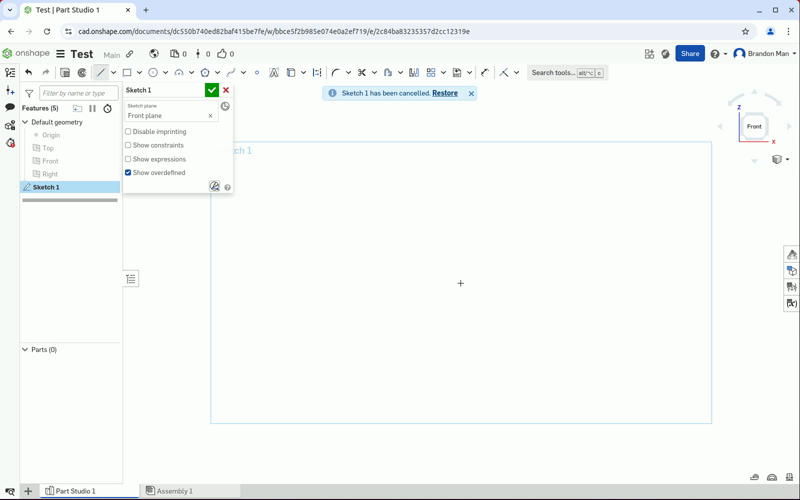
click(460, 282)
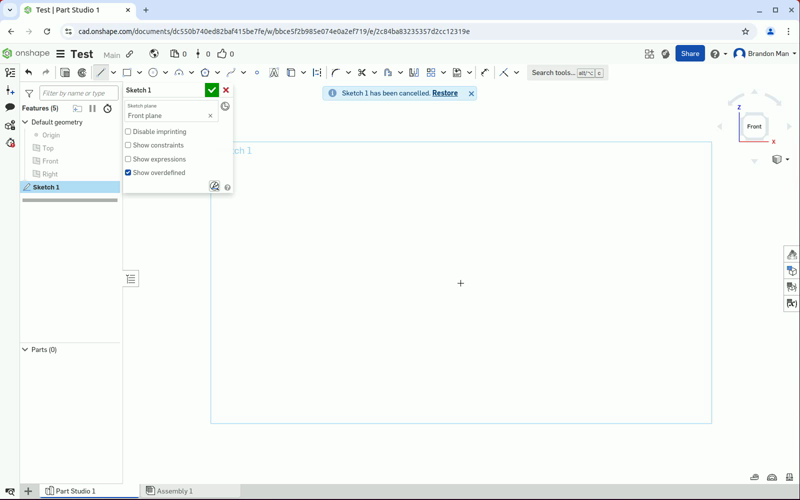
key_up(shift)
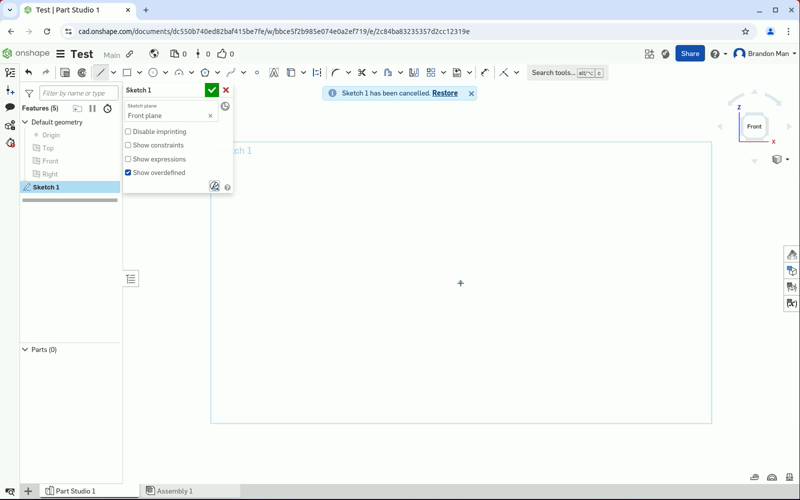
key_down(shift)
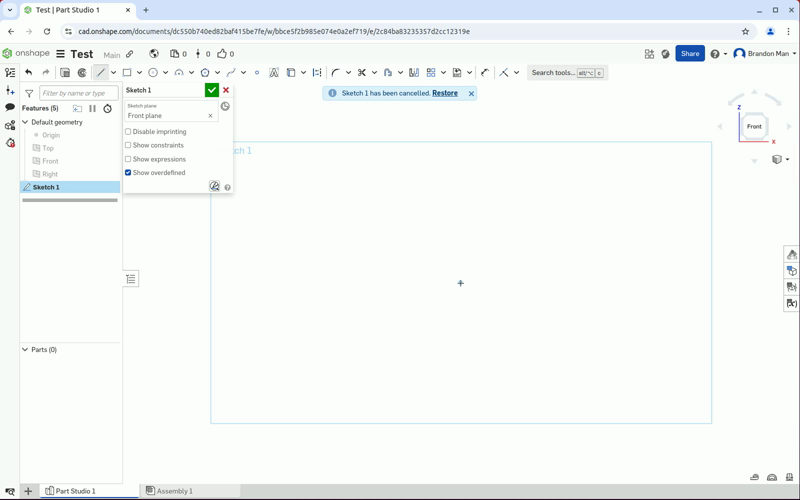
mouse_move(573, 282)
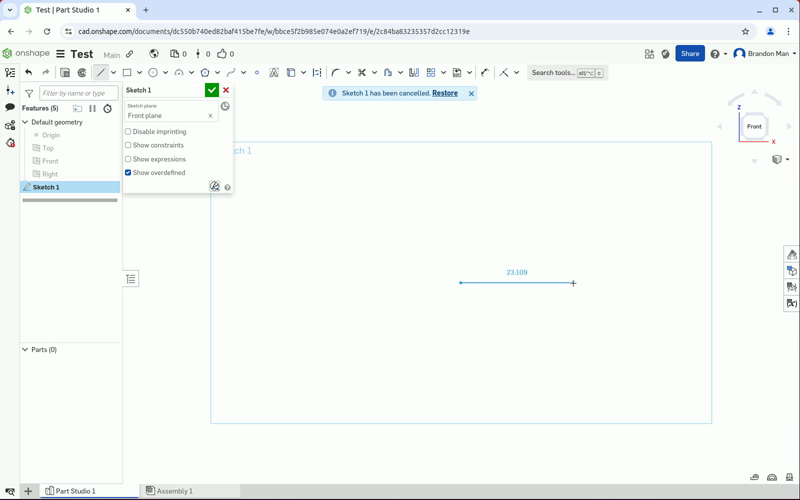
click(573, 282)
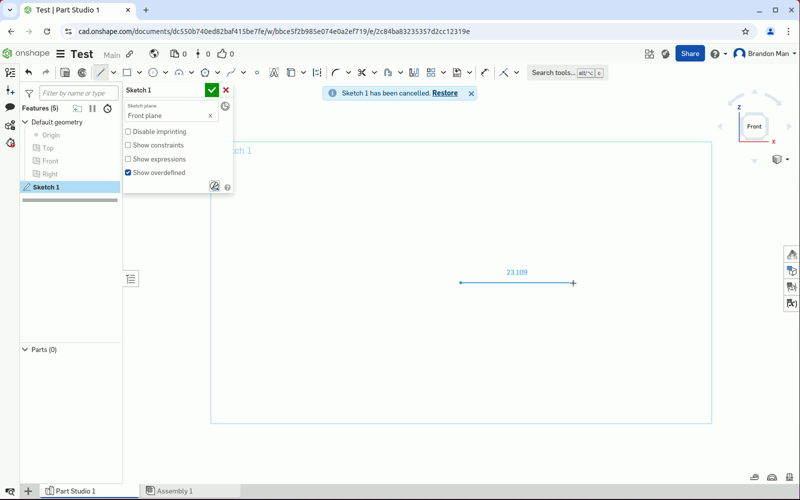
key_up(shift)
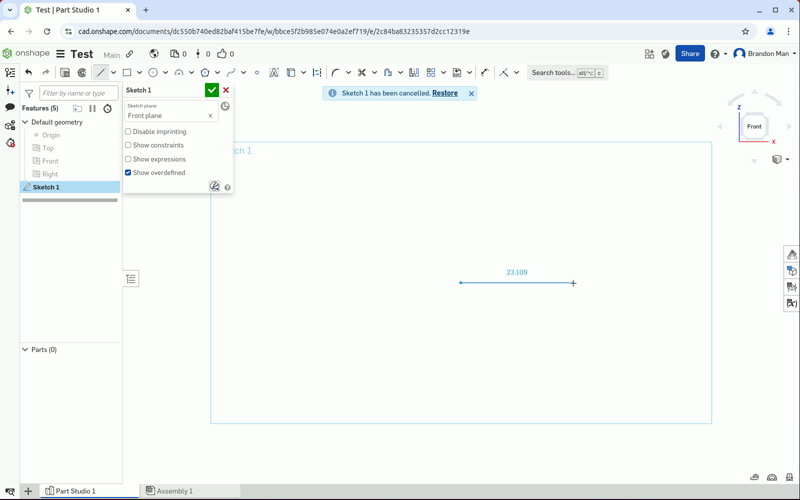
key_down(shift)
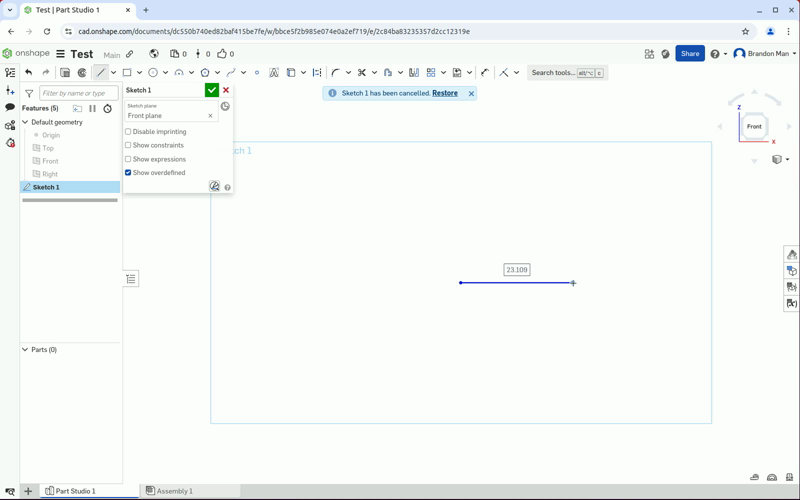
mouse_move(589, 282)
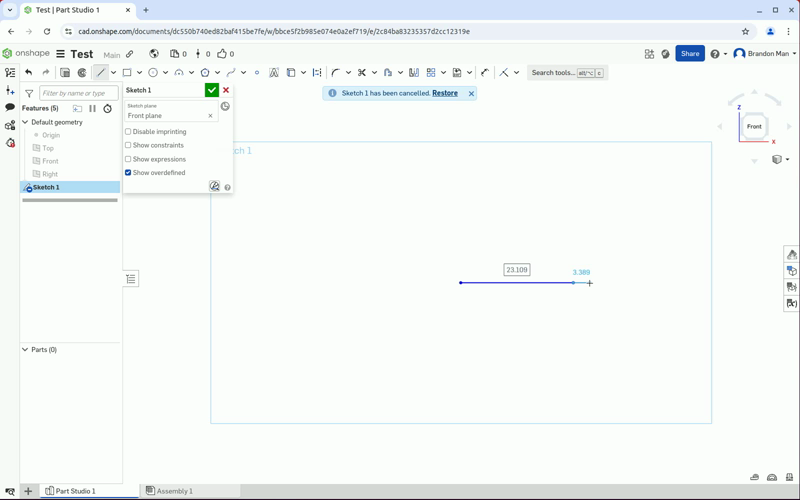
mouse_move(573, 226)
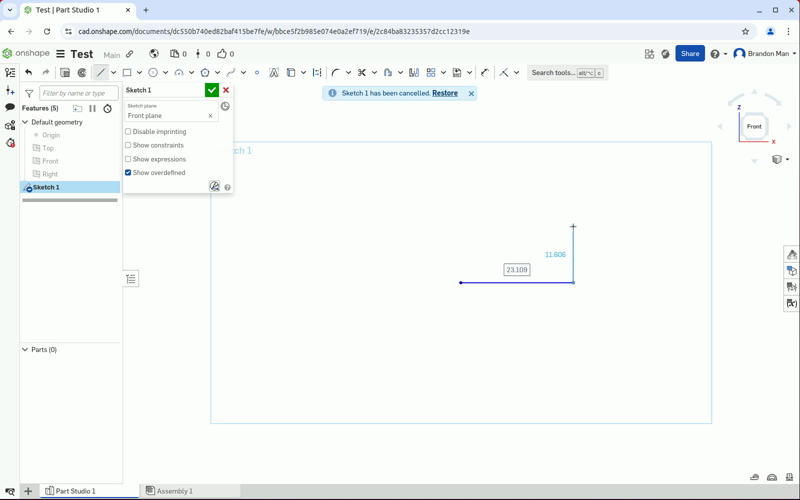
click(573, 226)
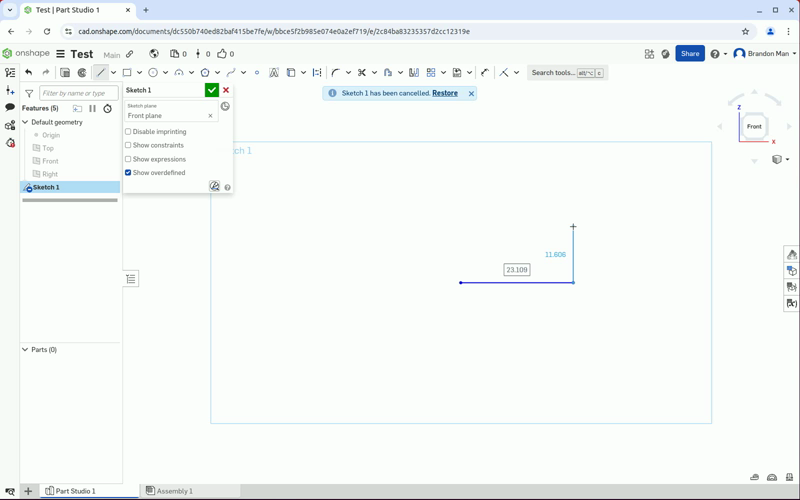
key_up(shift)
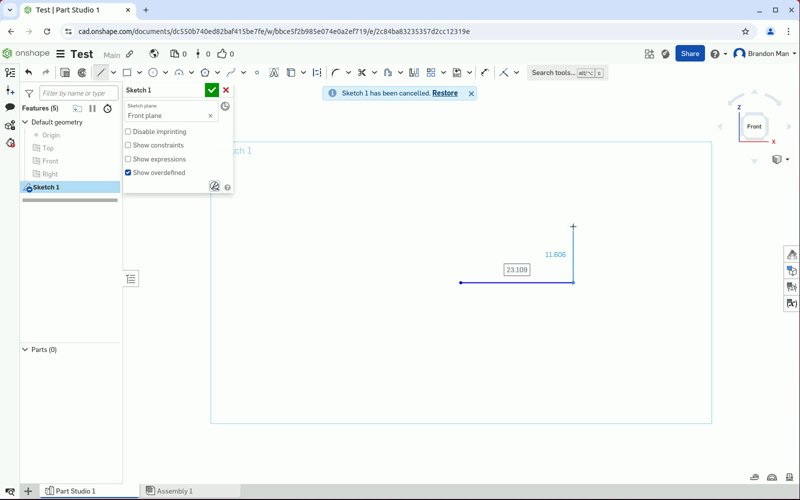
key_down(shift)
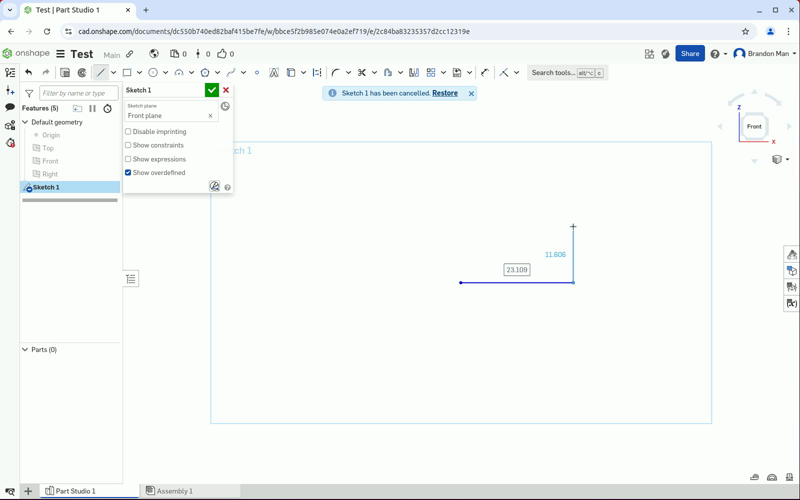
mouse_move(460, 226)
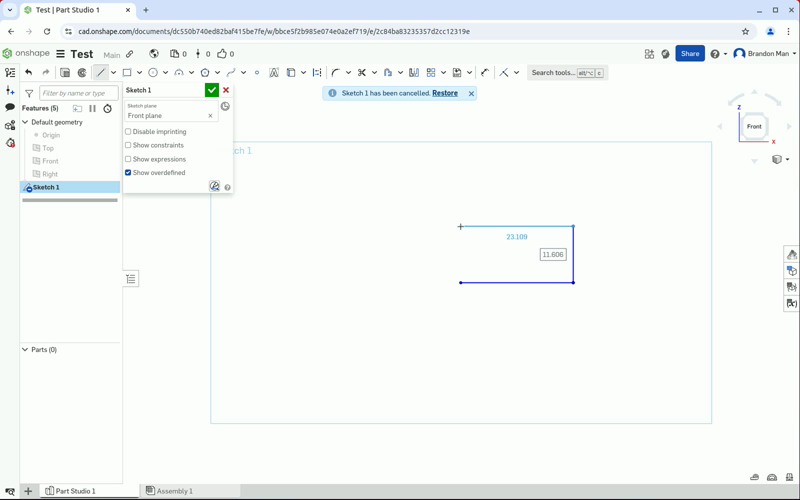
click(460, 226)
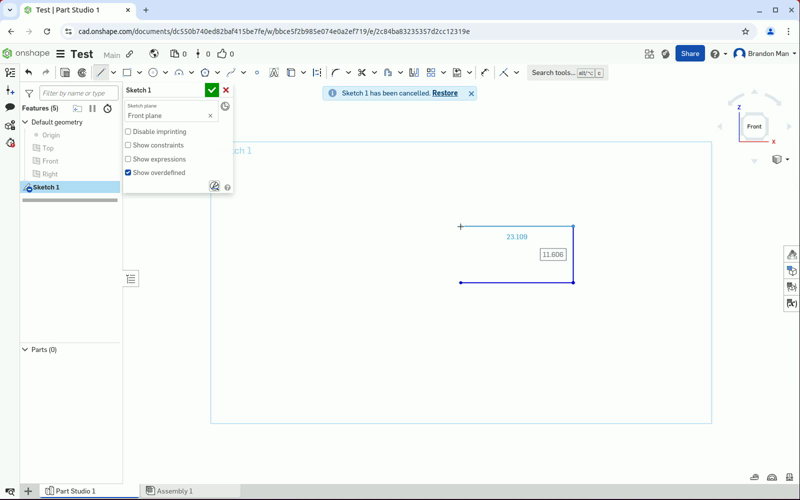
key_up(shift)
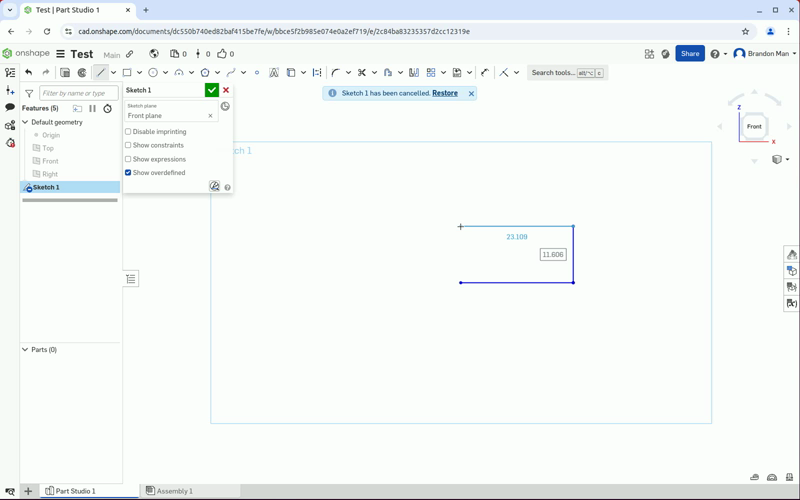
mouse_move(490, 226)
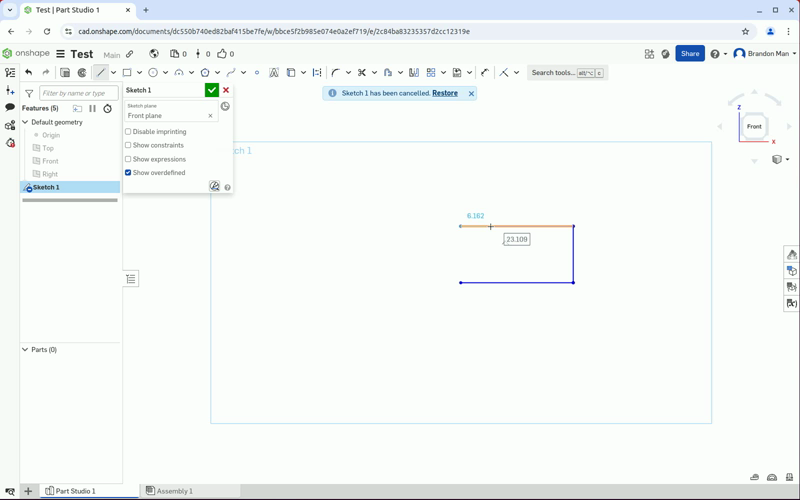
key_down(shift)
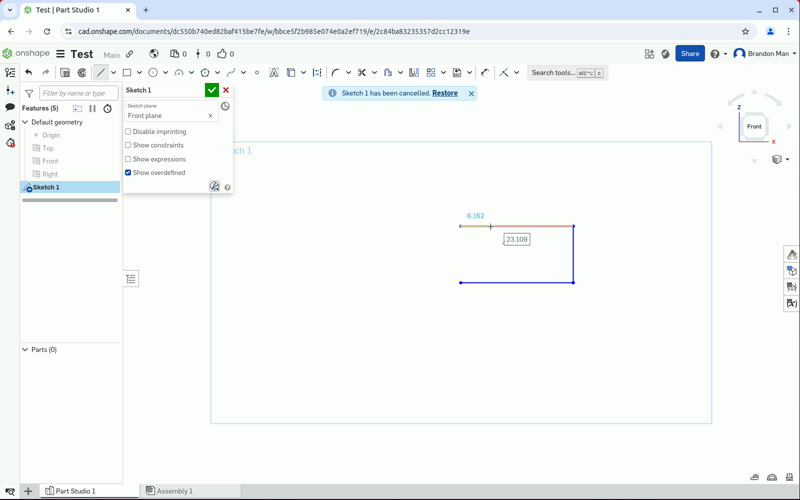
mouse_move(460, 282)
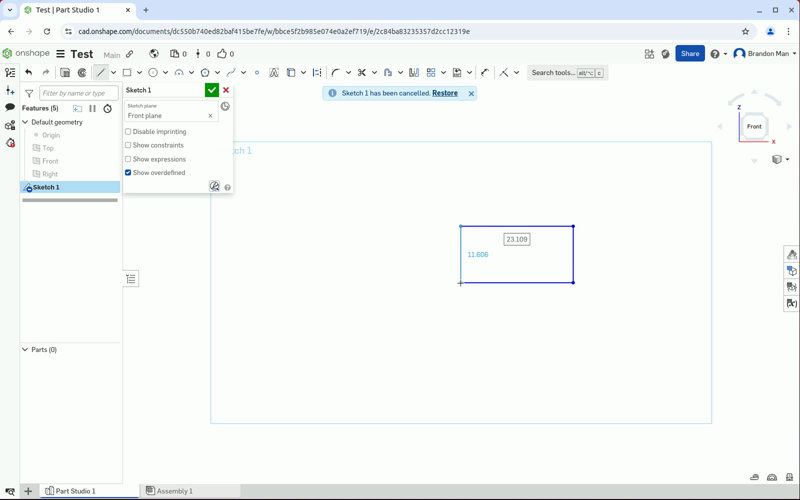
key_up(shift)
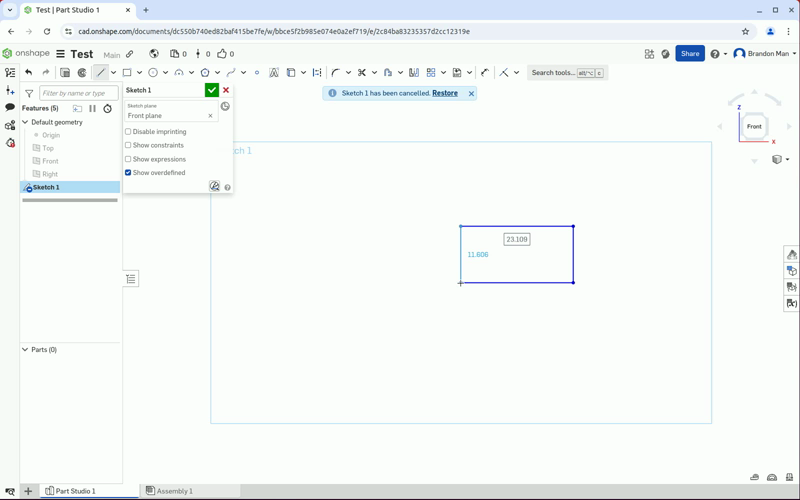
click(460, 282)
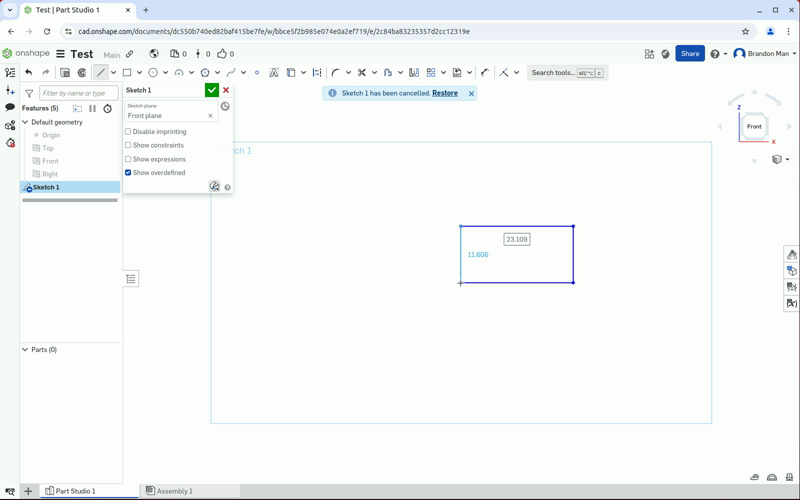
key(esc)
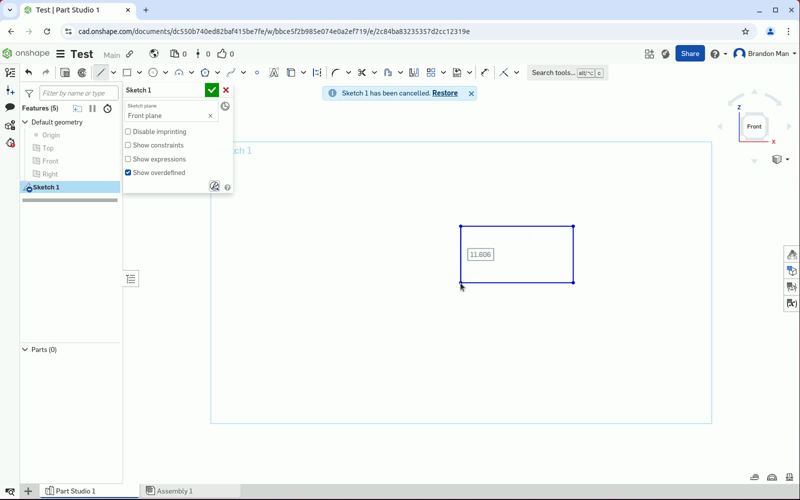
mouse_move(484, 256)
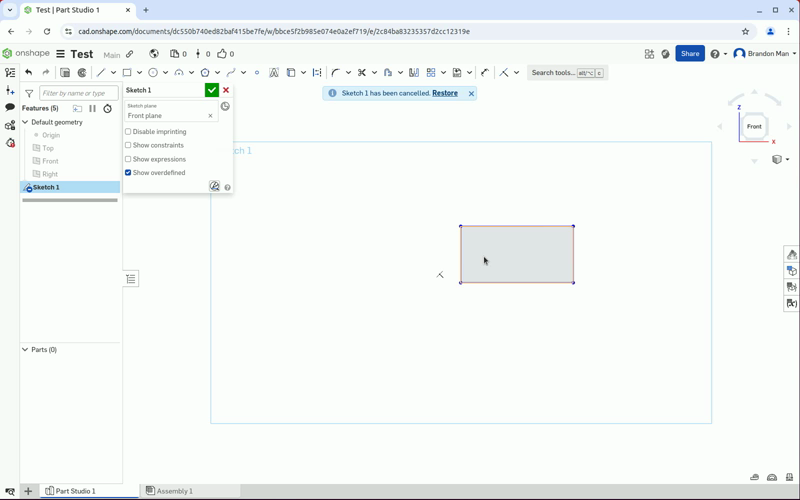
click(484, 256)
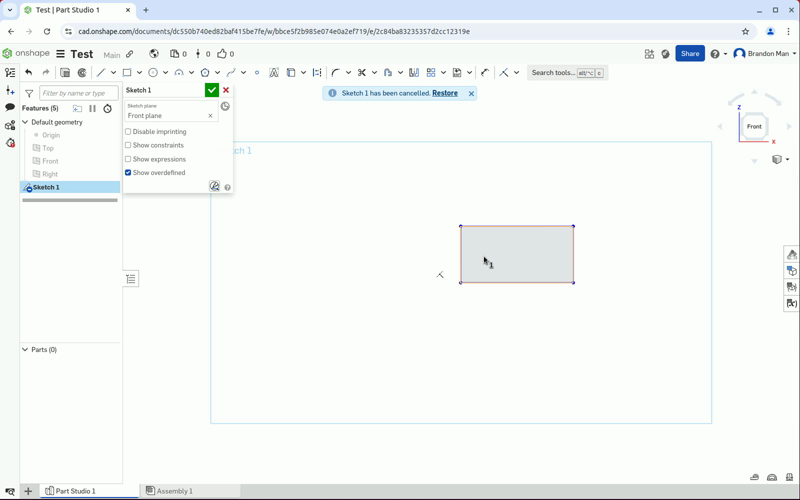
mouse_move(73, 352)
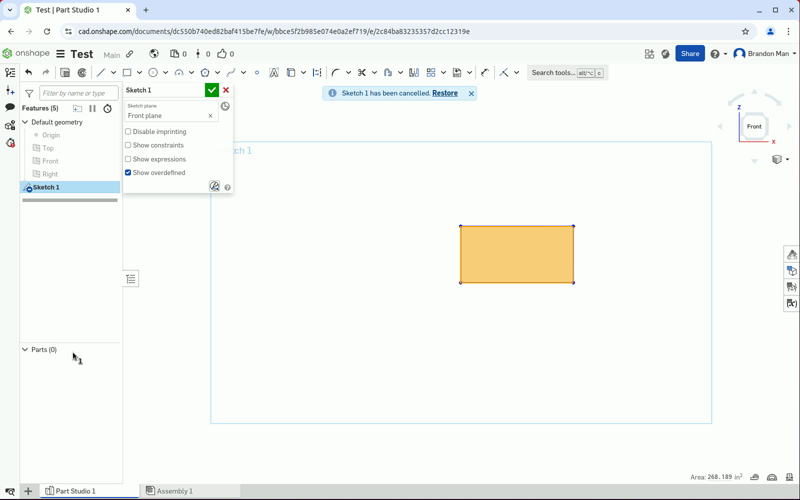
key(shift+y)
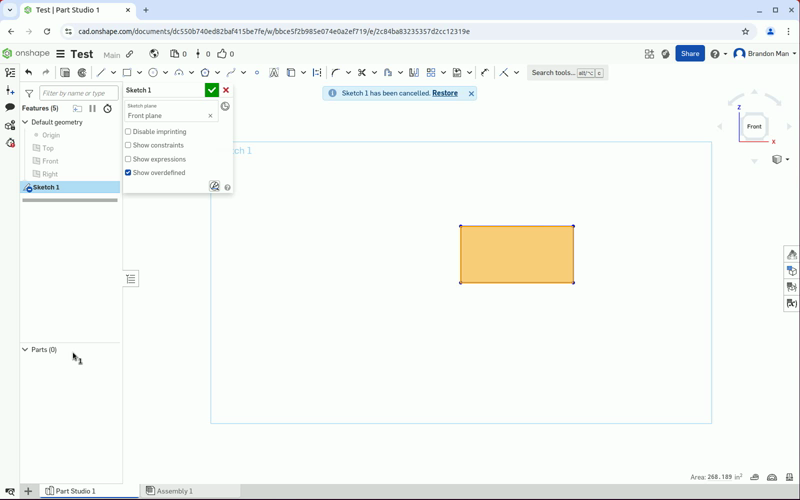
key(shift+e)
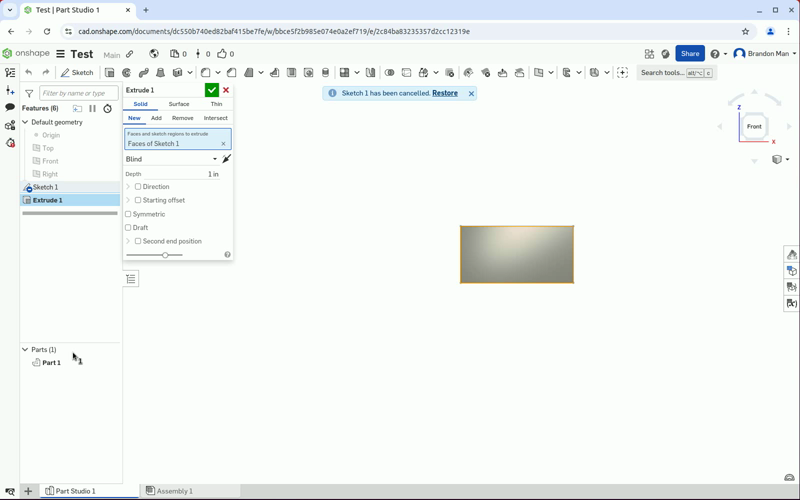
mouse_move(143, 106)
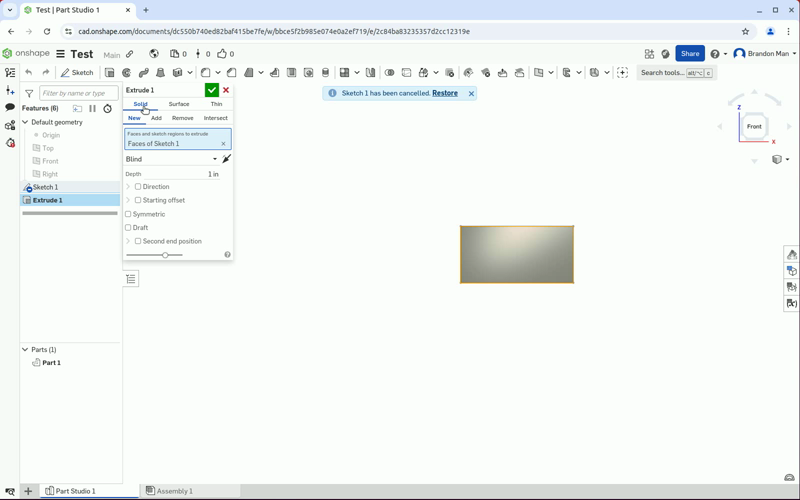
click(143, 106)
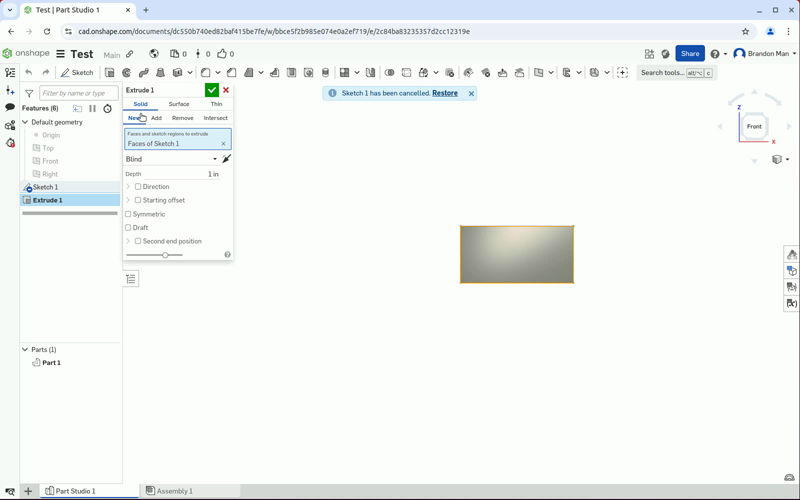
mouse_move(137, 120)
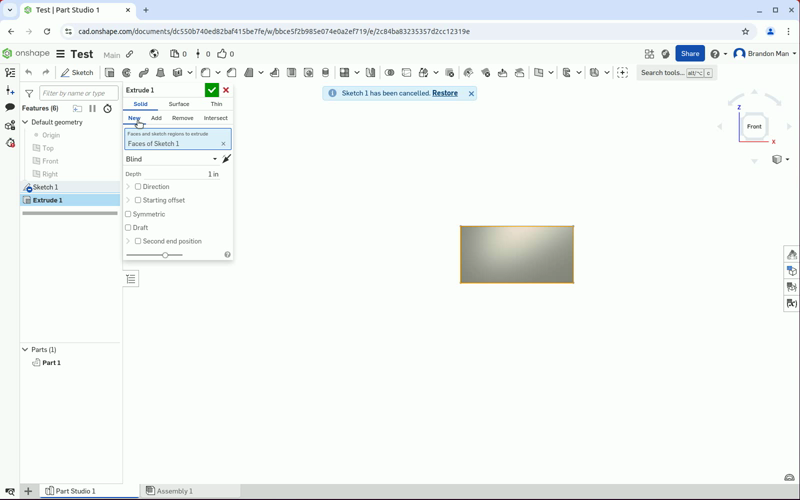
click(137, 120)
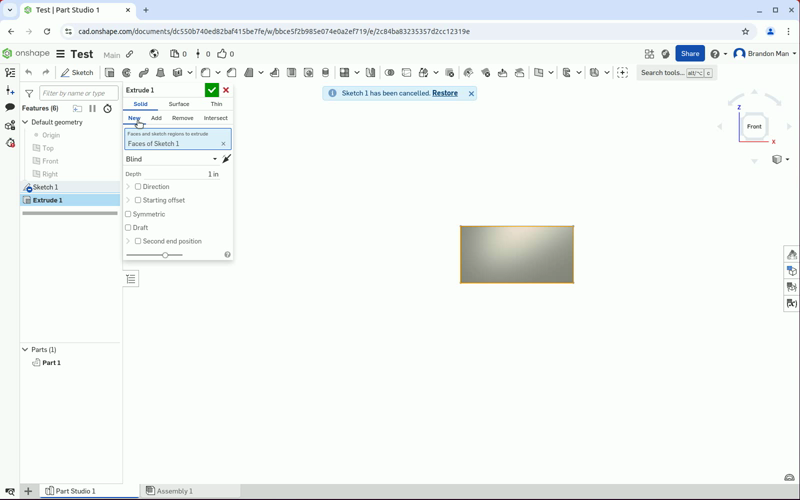
key(tab, 4)
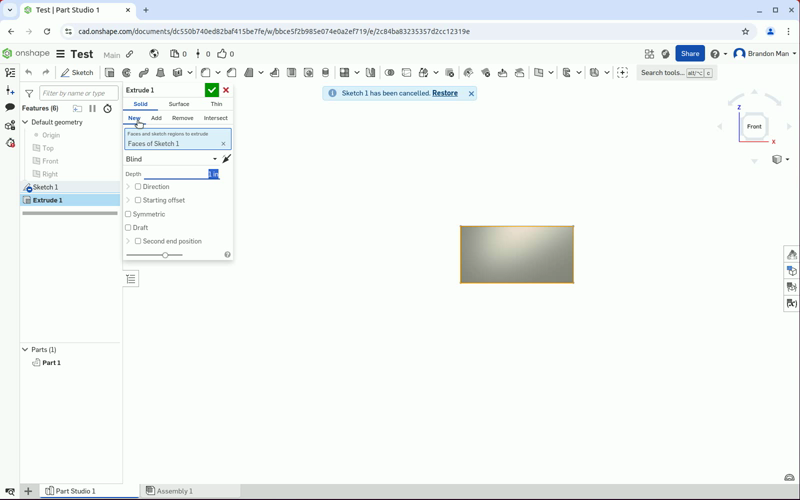
text(17.331)
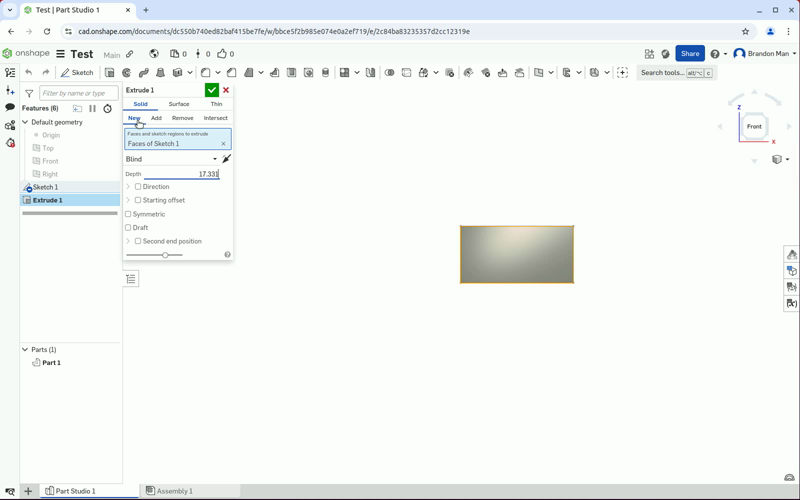
key(enter)
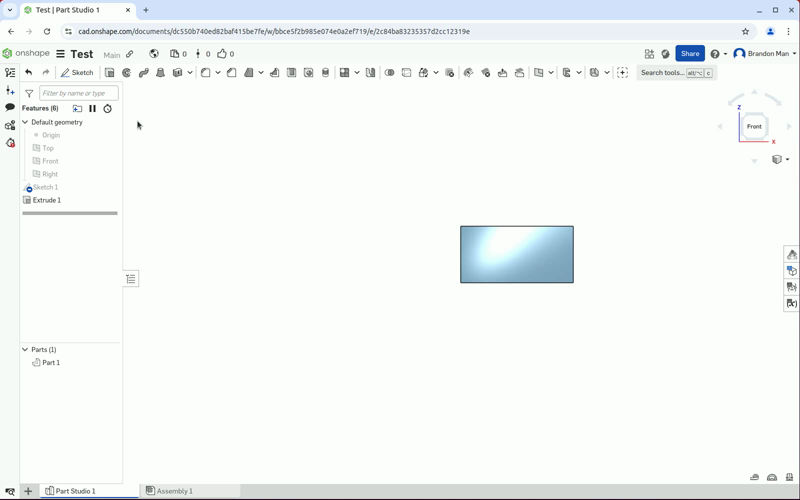
key(shift+h)
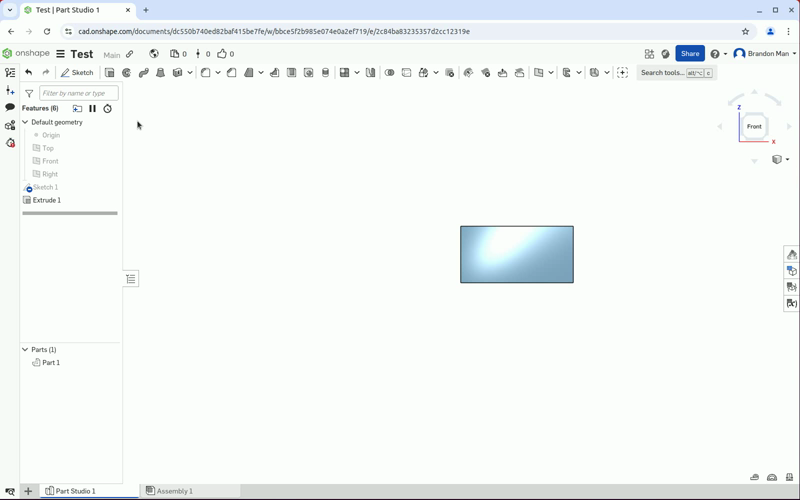
key(shift+h)
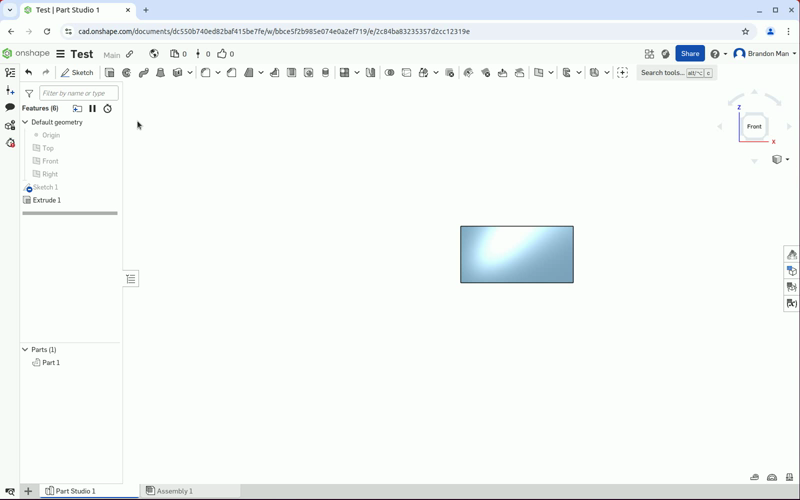
mouse_move(73, 189)
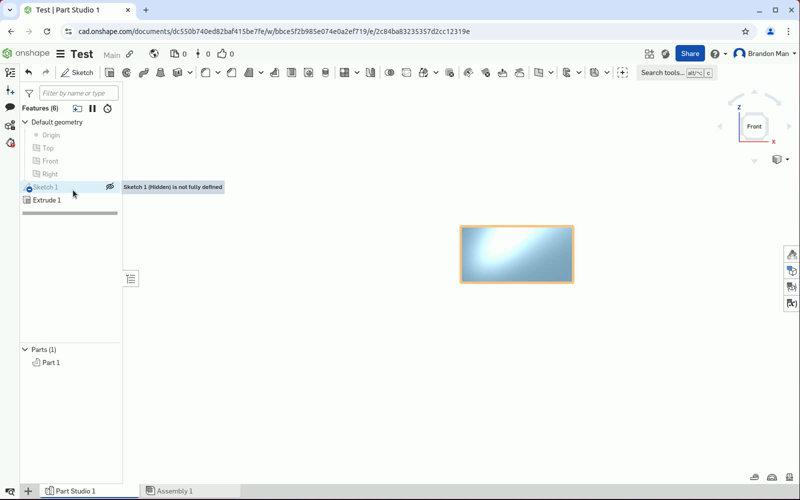
click(73, 189)
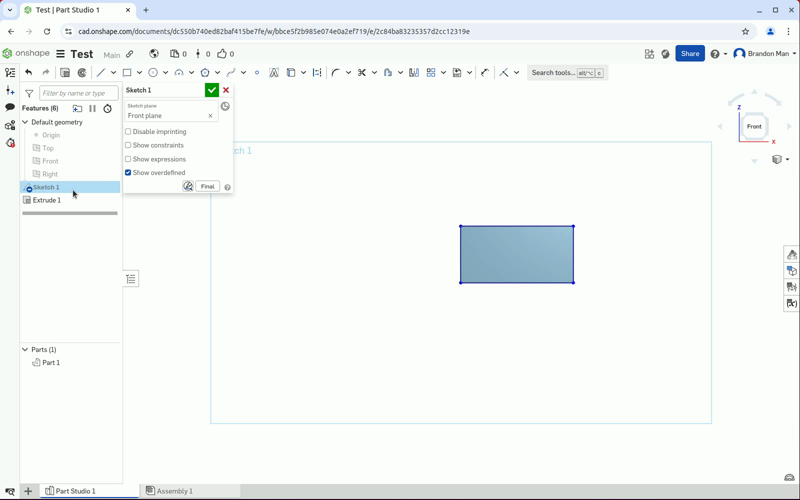
mouse_move(229, 92)
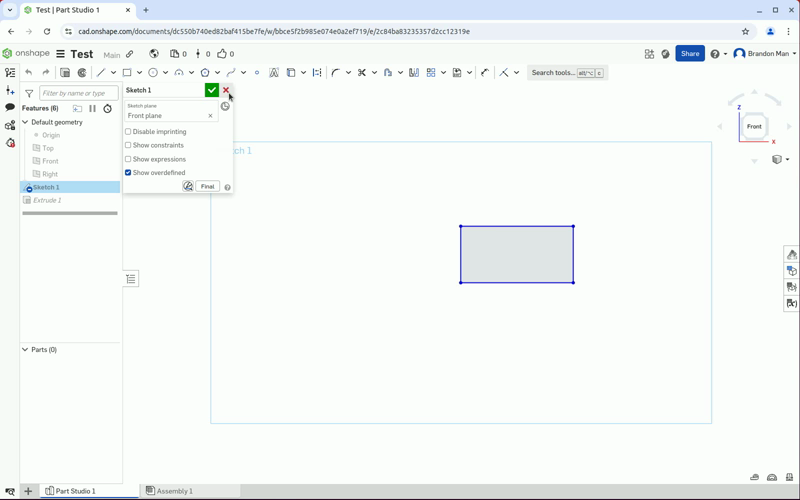
click(229, 92)
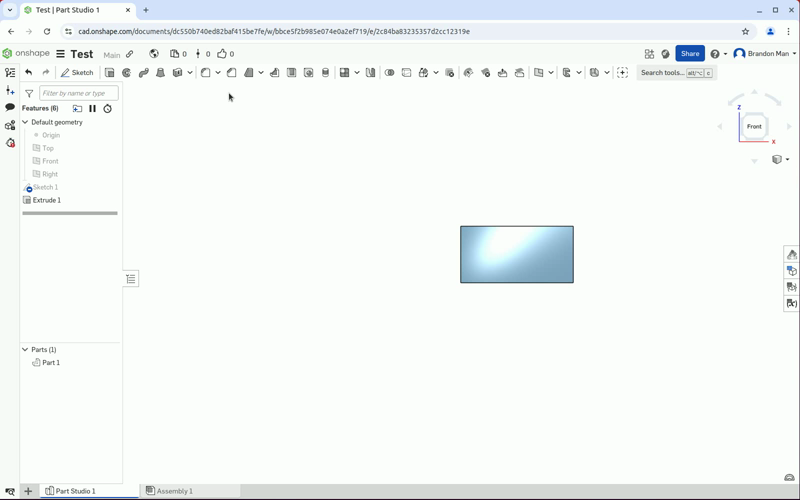
mouse_move(73, 352)
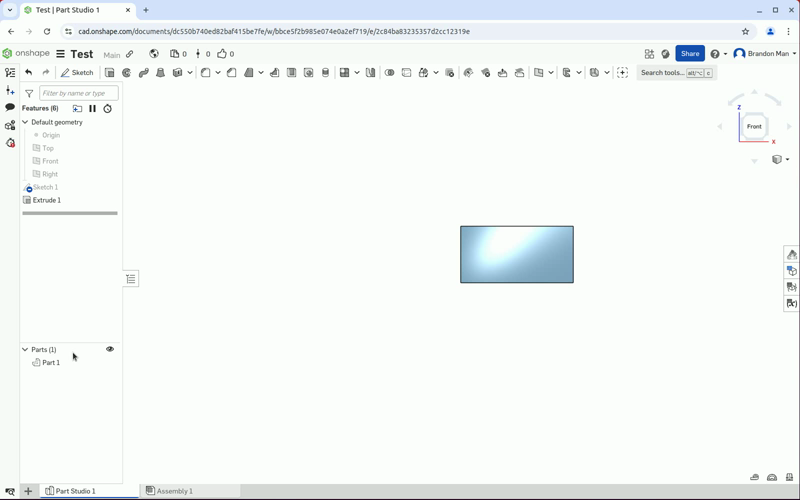
key(y)
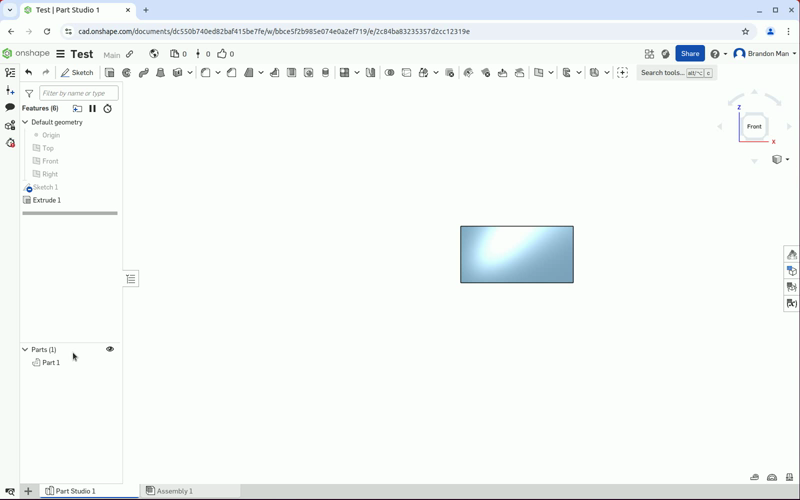
key(shift+p)
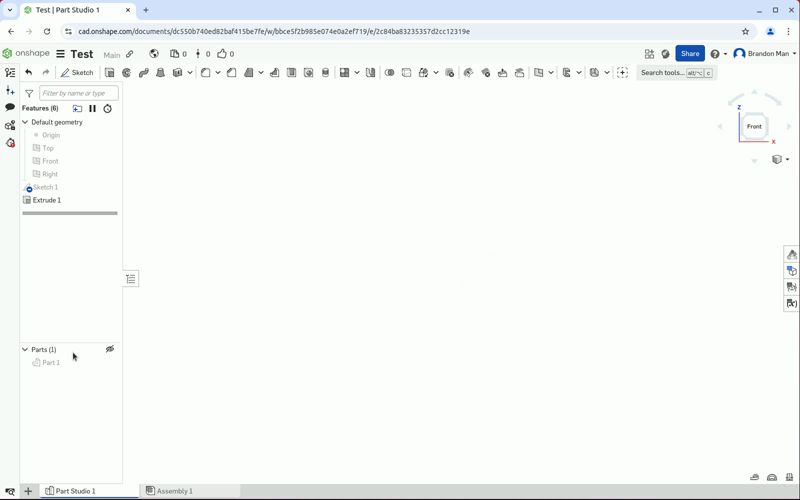
key(space)
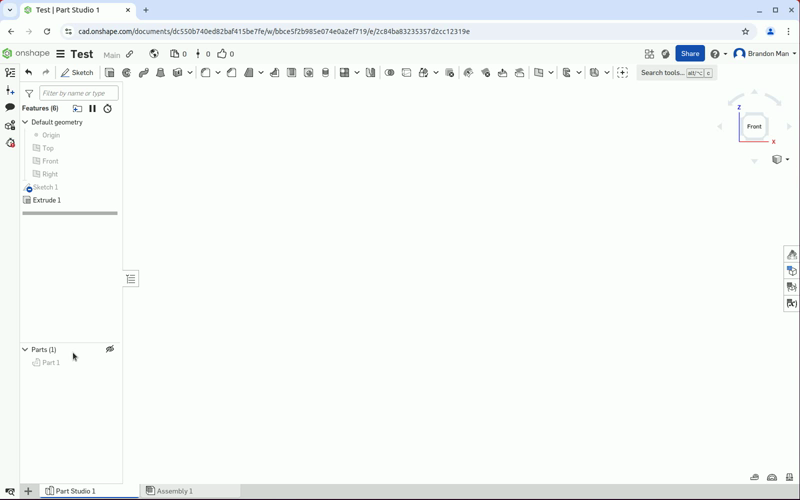
key_down(shift)
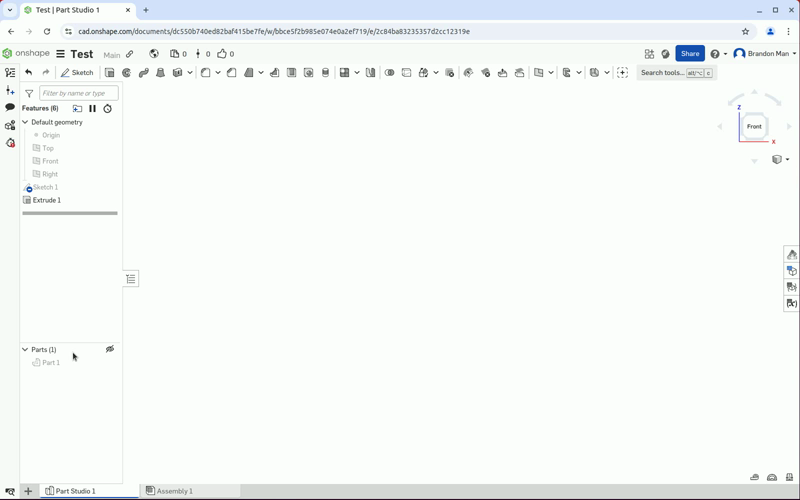
key(down)
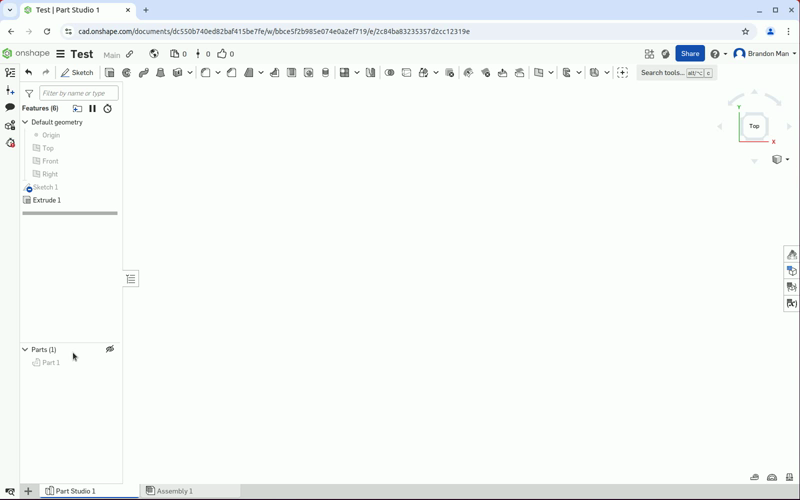
key_up(shift)
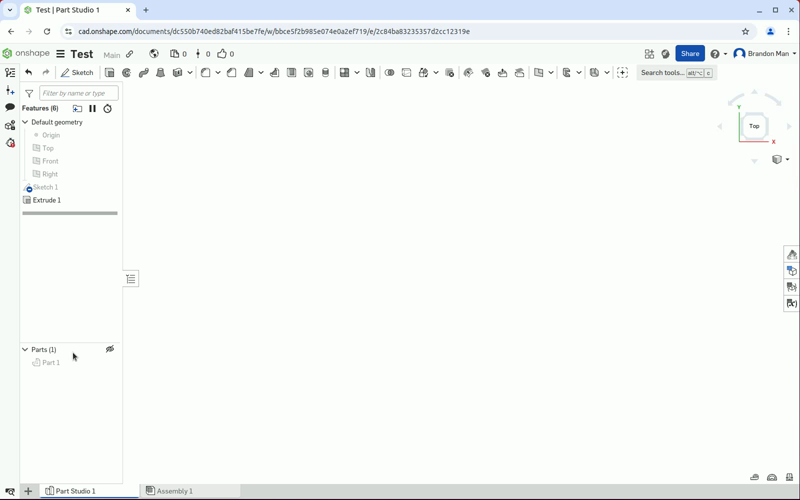
mouse_move(73, 352)
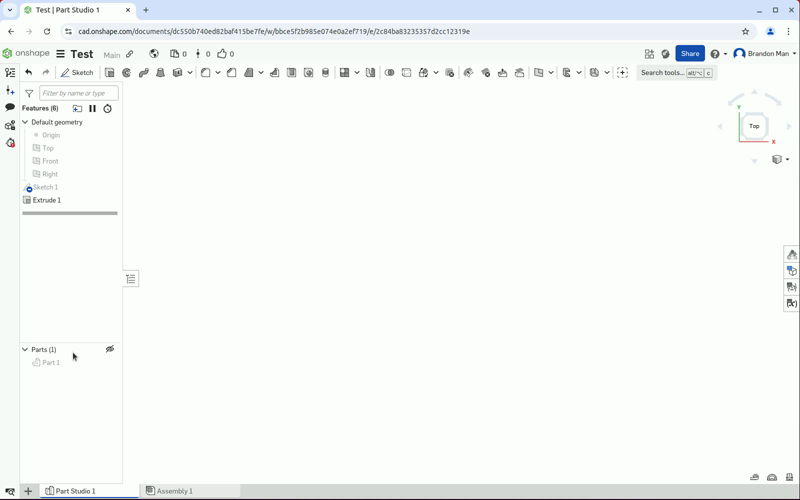
key(shift+y)
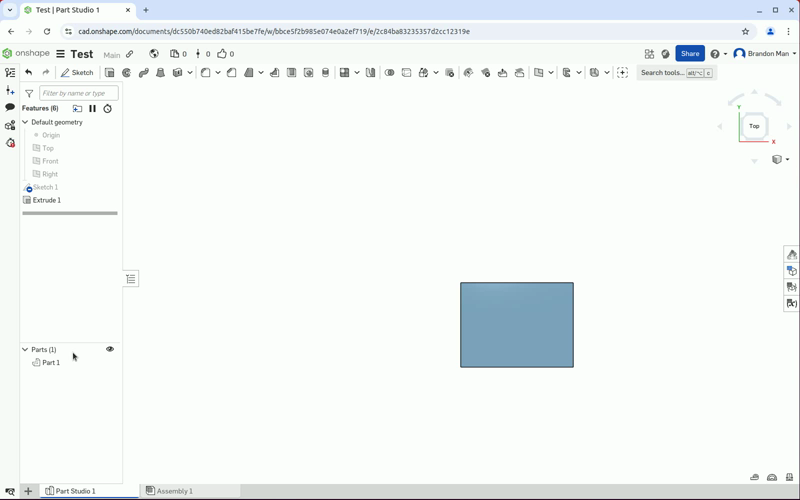
mouse_move(541, 75)
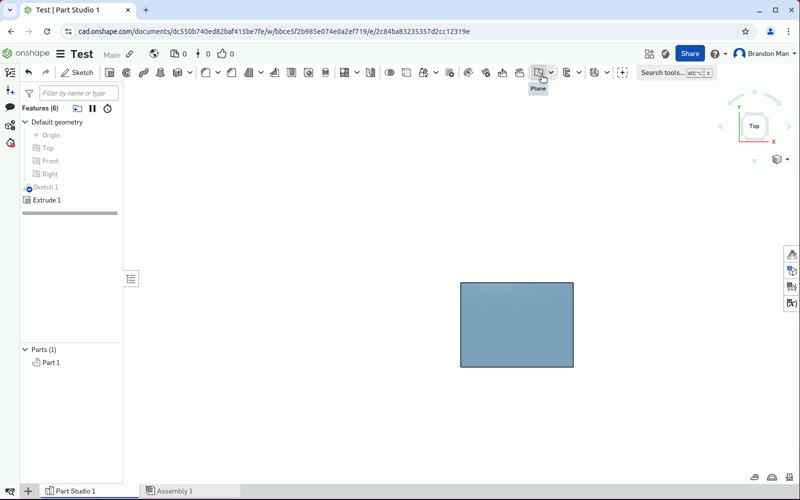
click(541, 75)
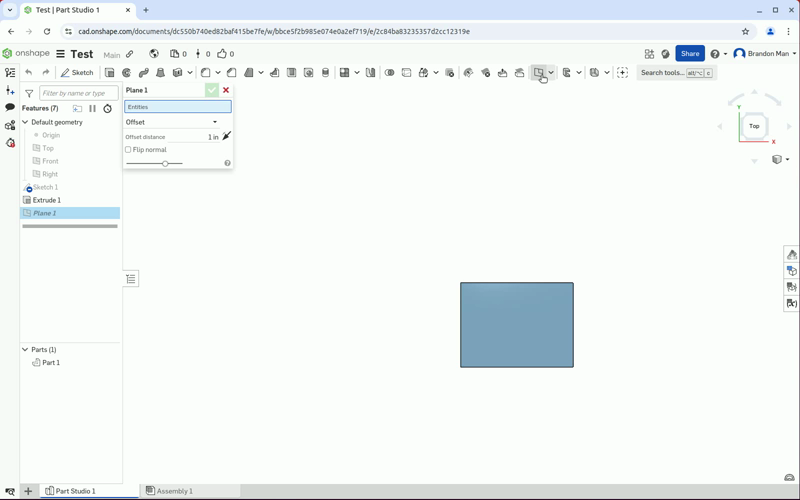
mouse_move(73, 150)
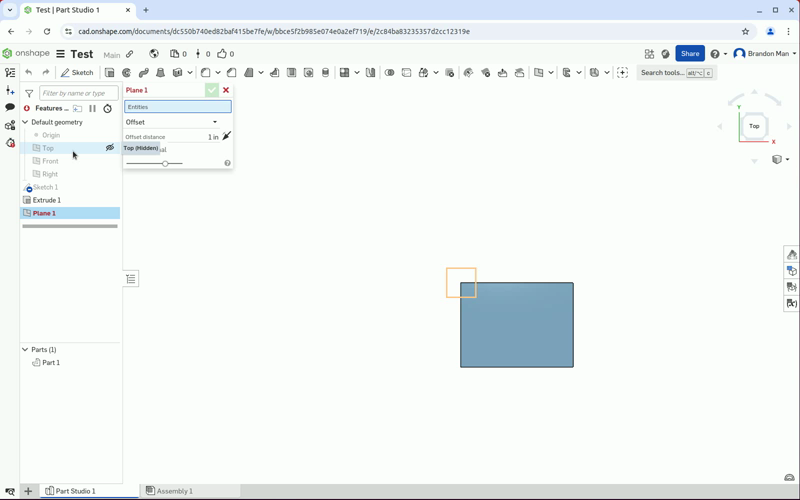
click(73, 150)
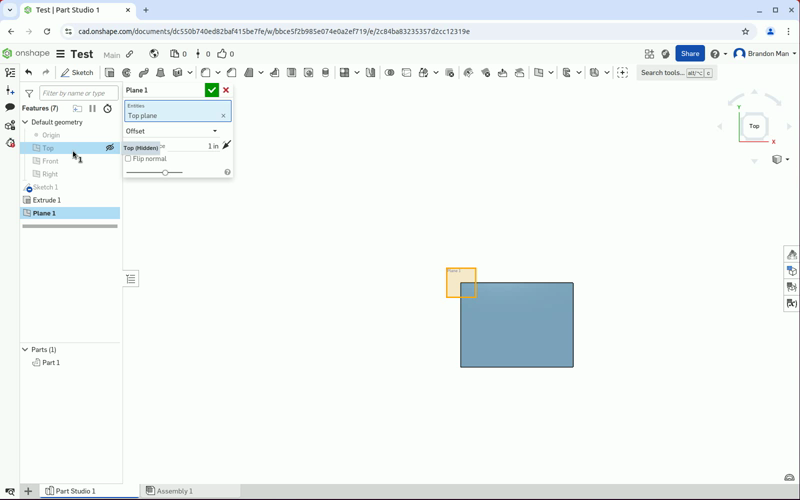
key(tab, 2)
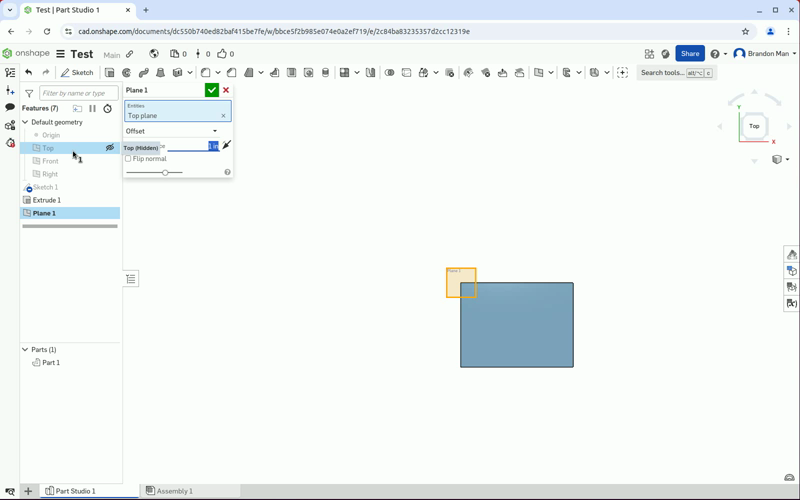
text(11.554)
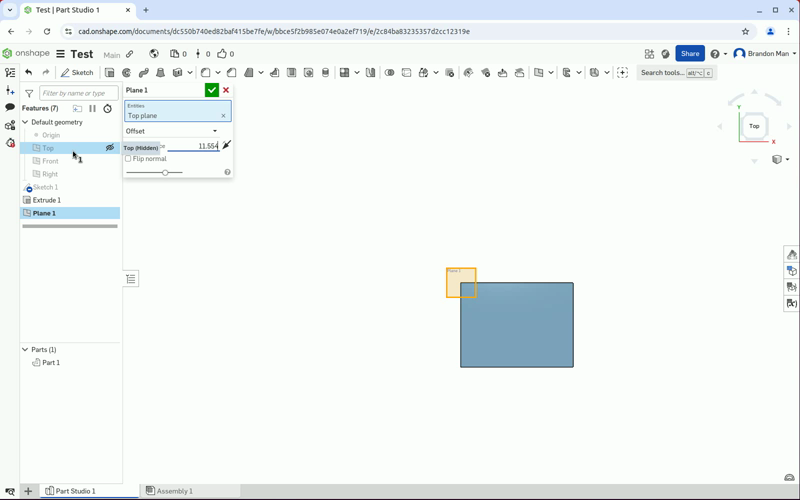
key(enter, 2)
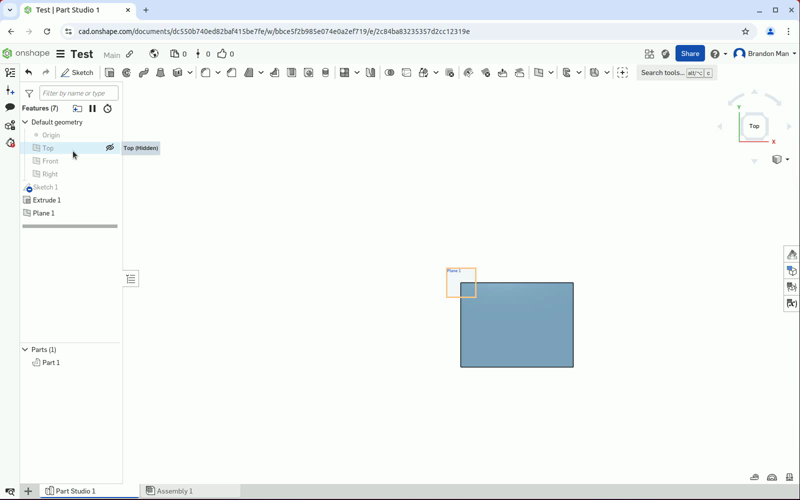
key(shift+s)
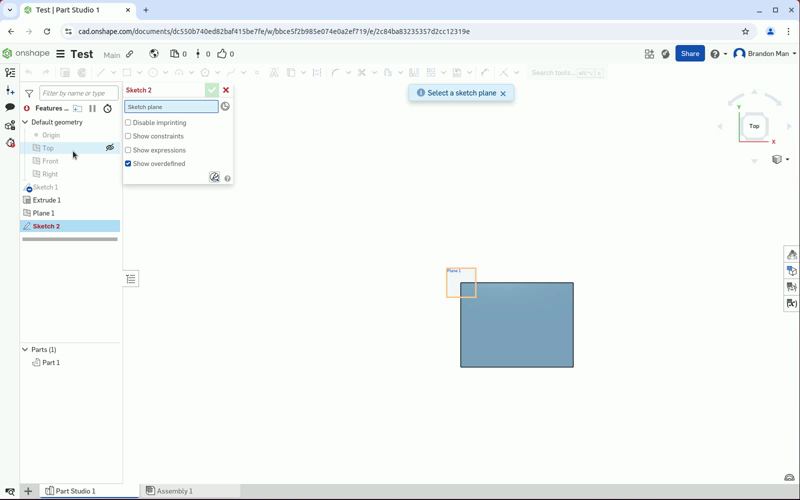
mouse_move(73, 215)
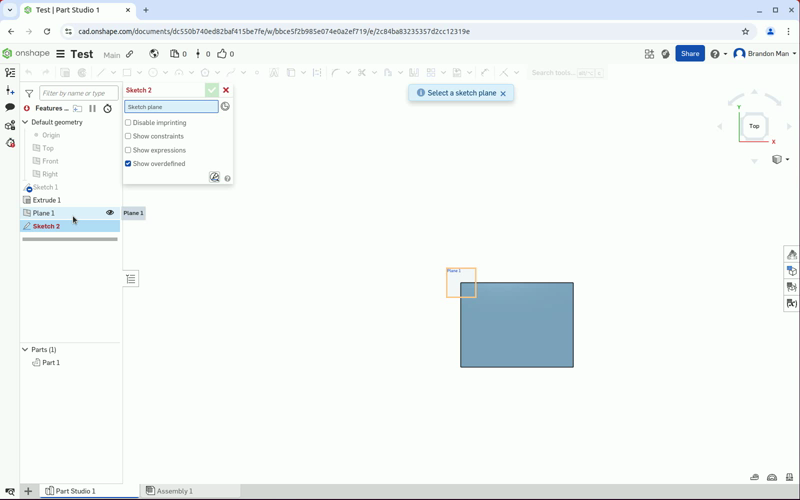
click(73, 215)
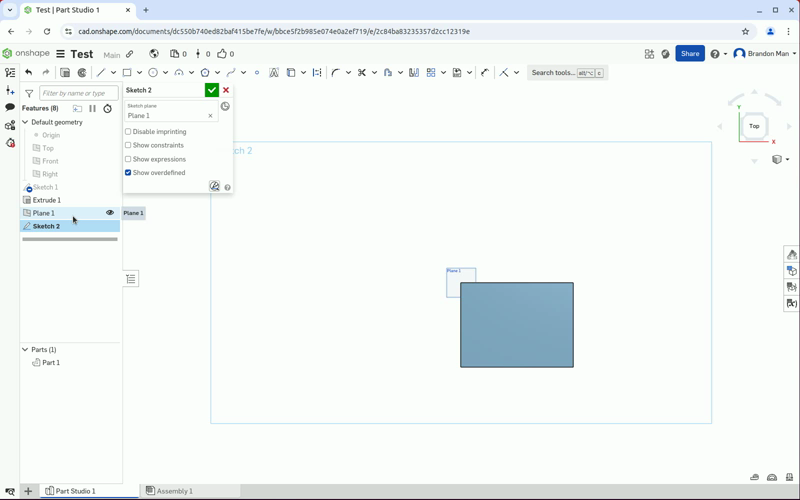
mouse_move(73, 352)
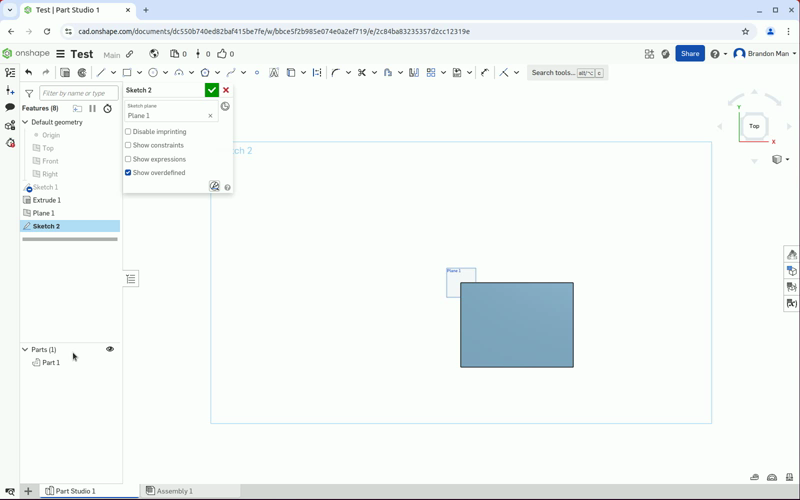
key(y)
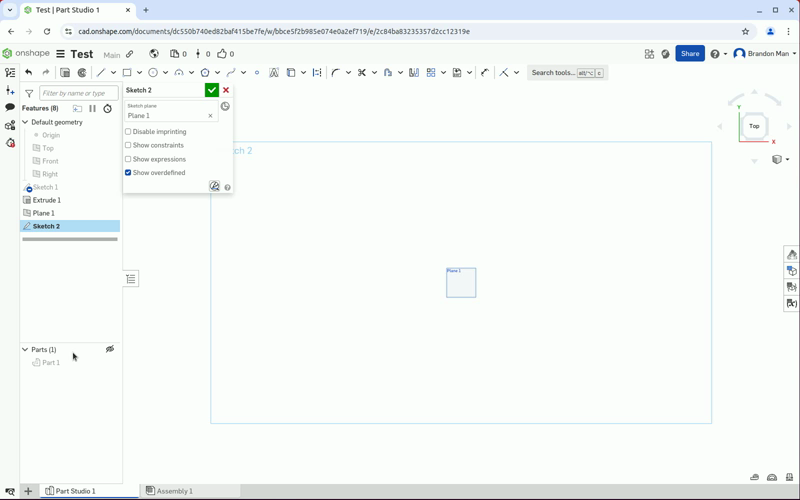
key(l)
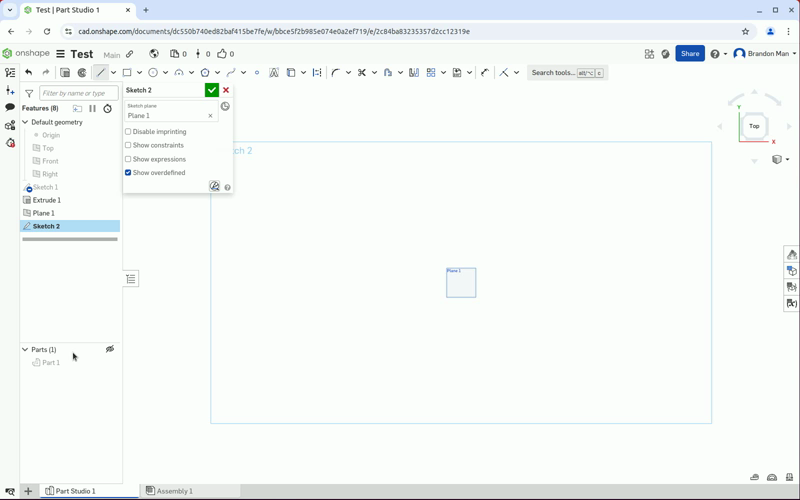
key_down(shift)
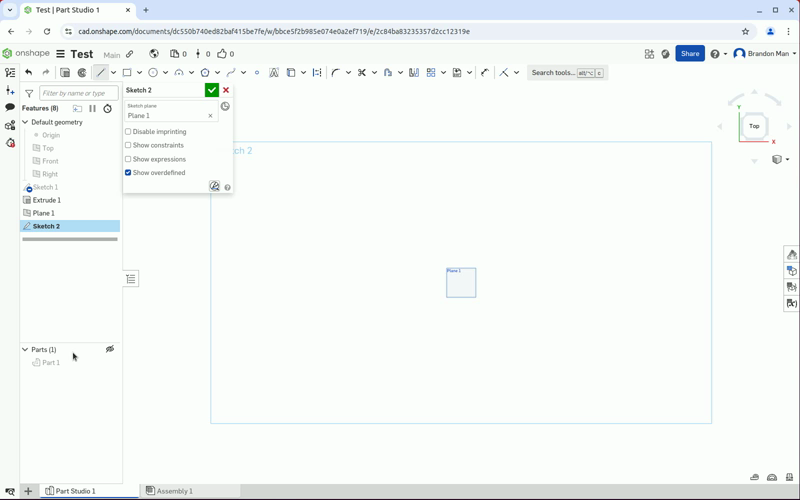
mouse_move(474, 367)
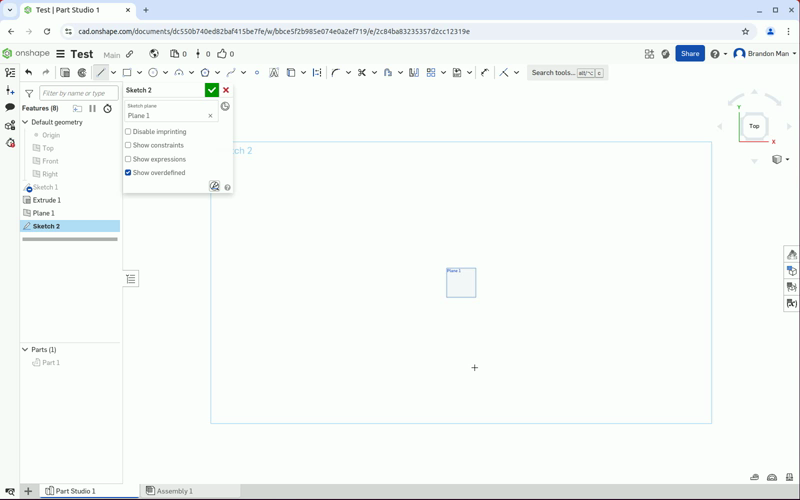
click(474, 367)
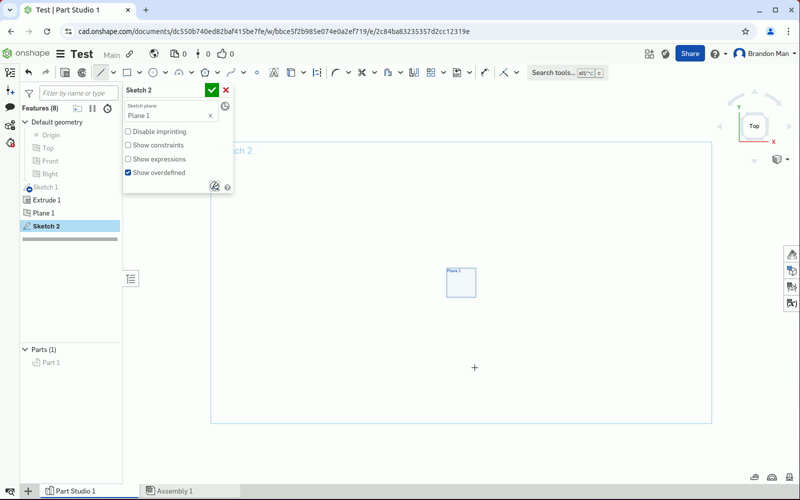
key_up(shift)
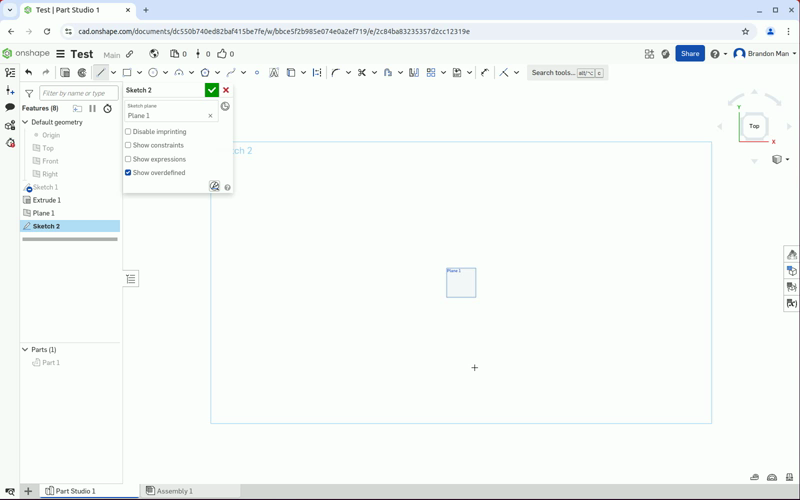
key_down(shift)
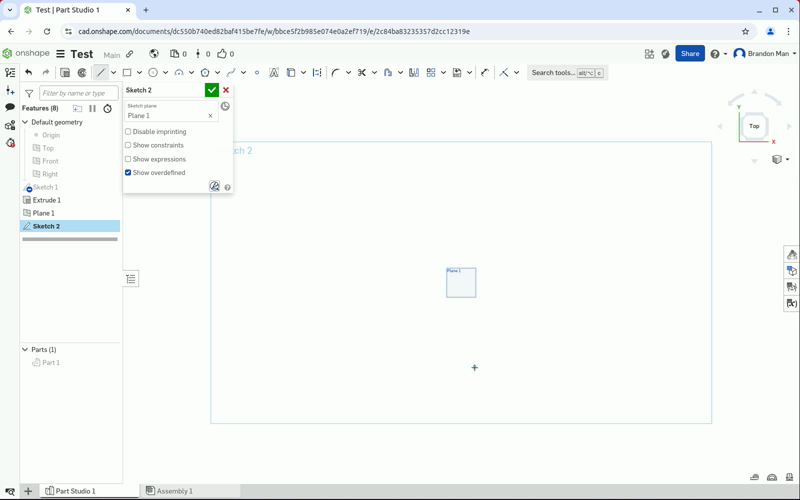
mouse_move(545, 367)
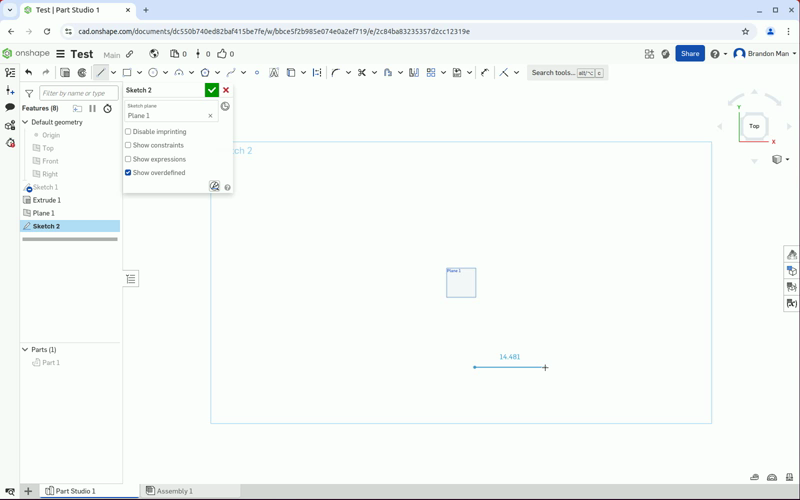
click(545, 367)
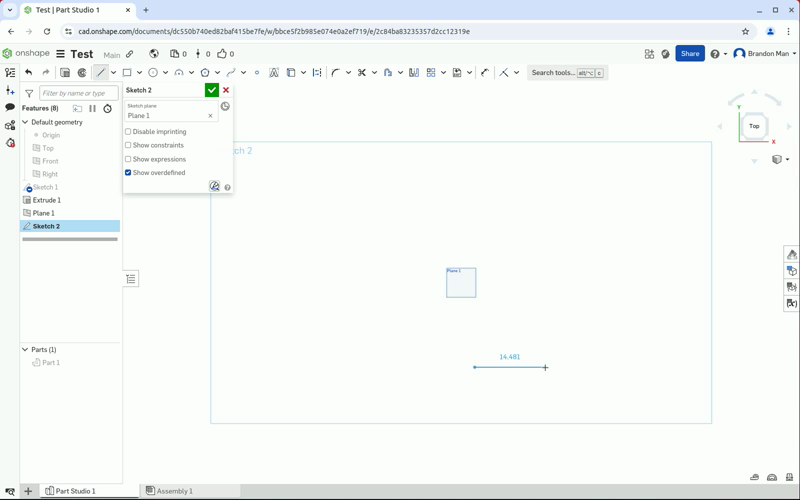
key_up(shift)
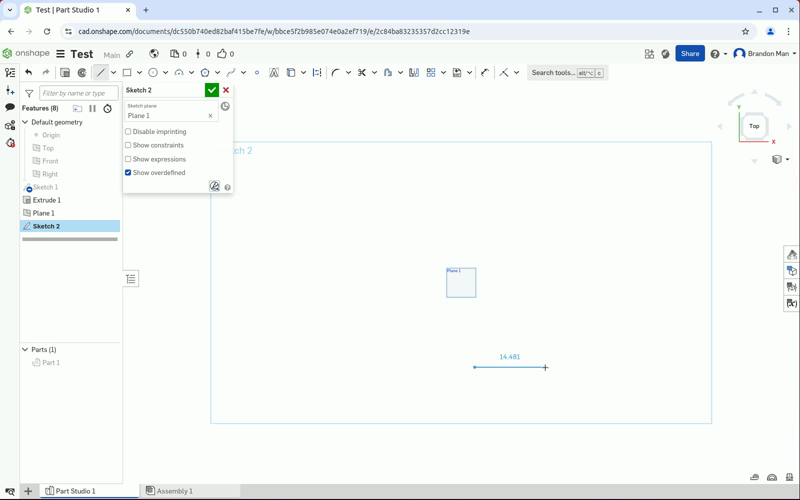
key_down(shift)
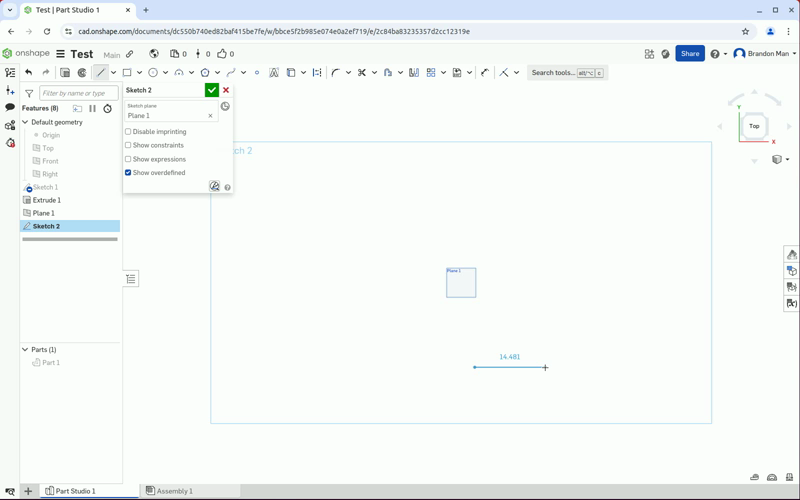
mouse_move(575, 367)
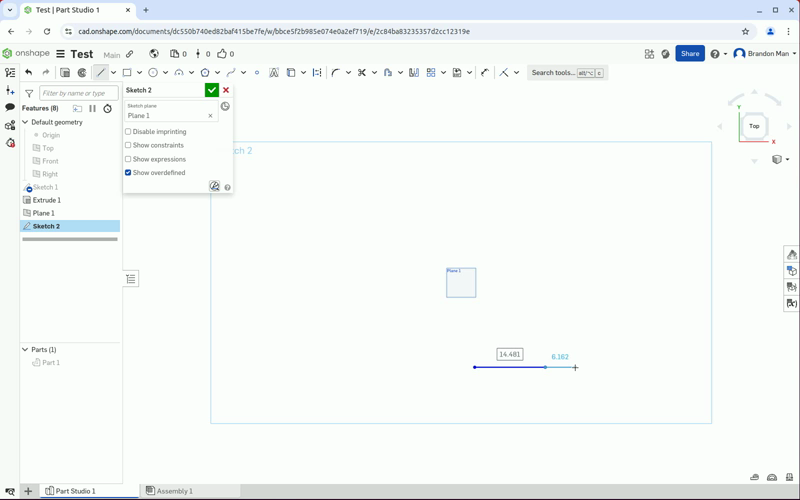
mouse_move(573, 324)
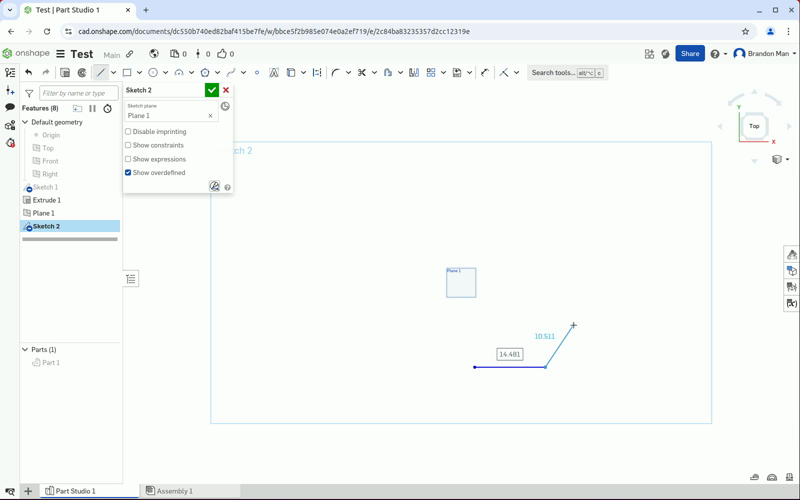
click(573, 324)
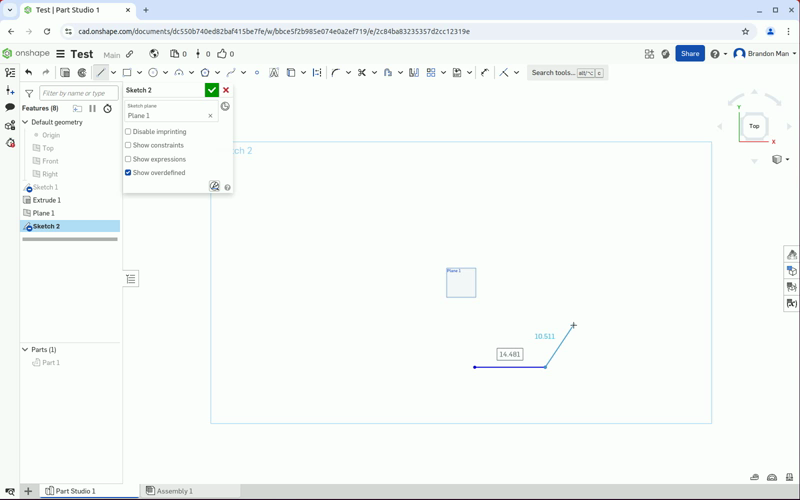
key_up(shift)
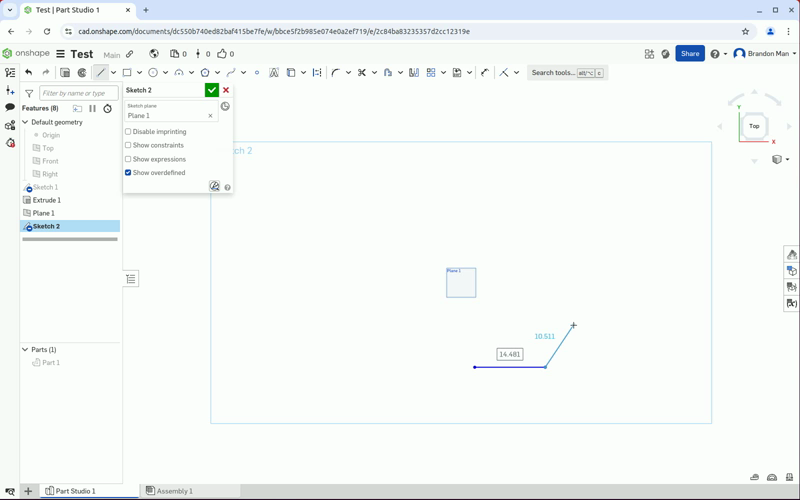
key_down(shift)
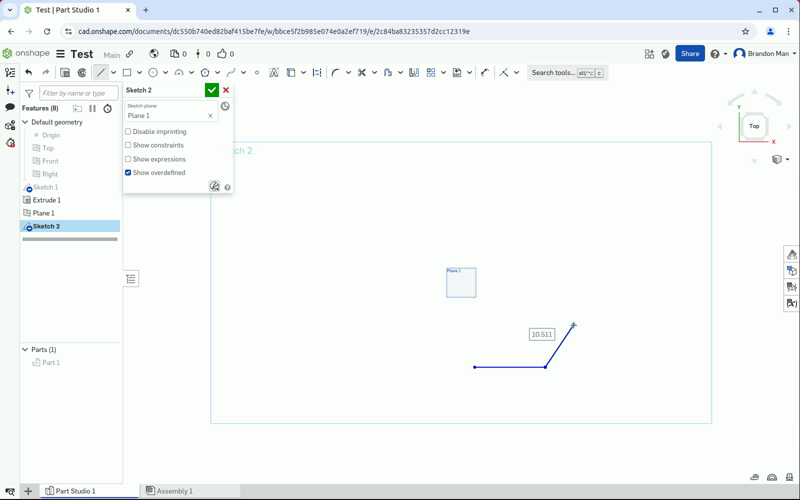
mouse_move(589, 324)
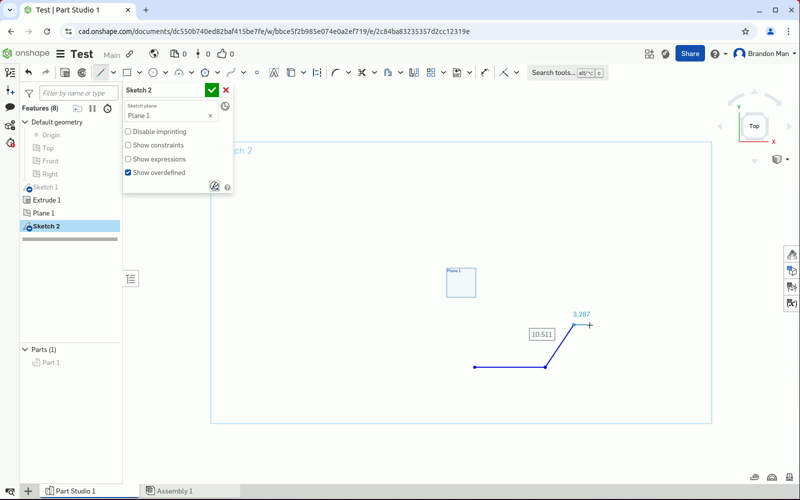
mouse_move(573, 283)
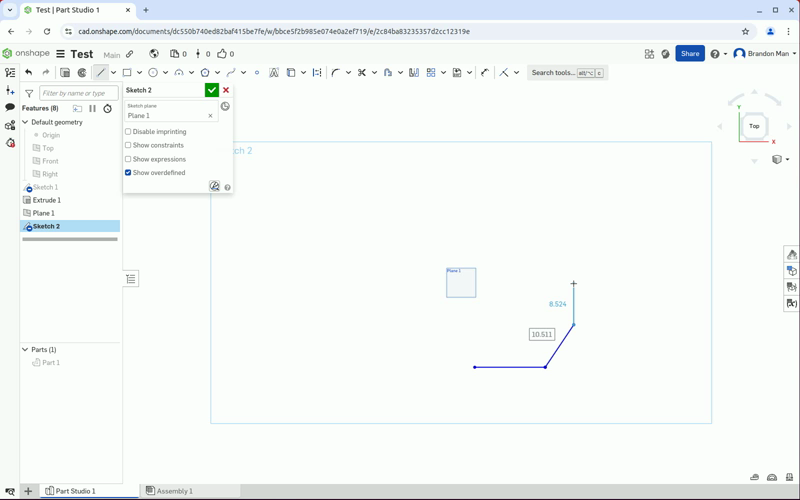
click(573, 283)
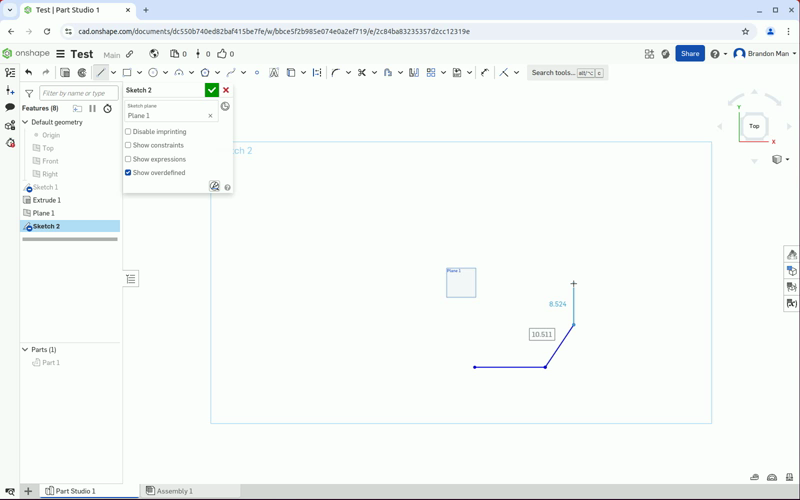
key_up(shift)
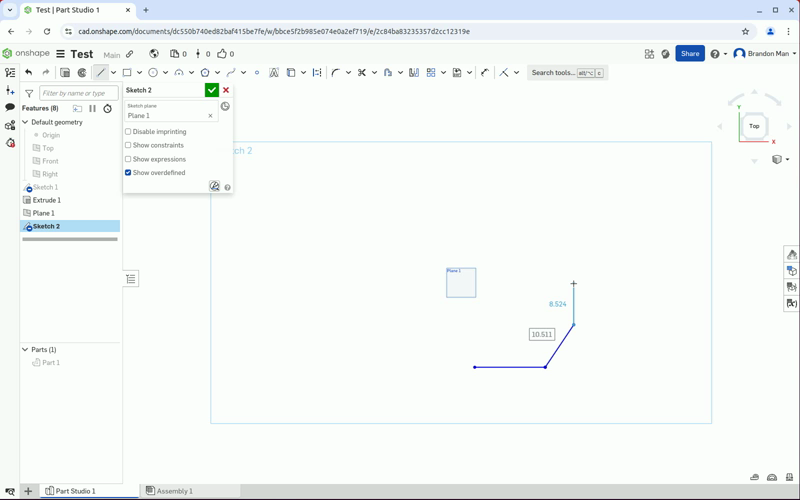
key_down(shift)
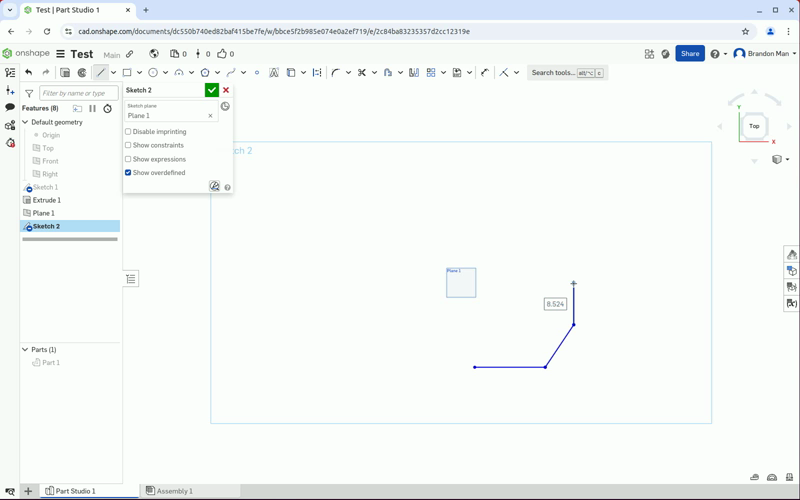
mouse_move(589, 283)
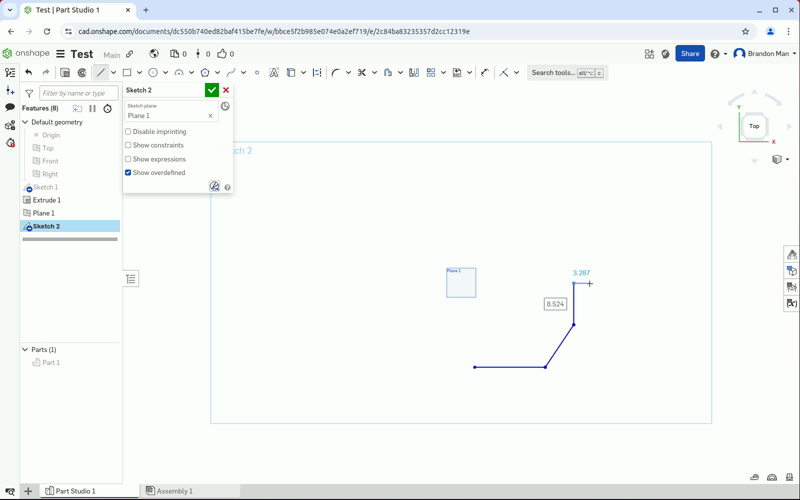
mouse_move(531, 283)
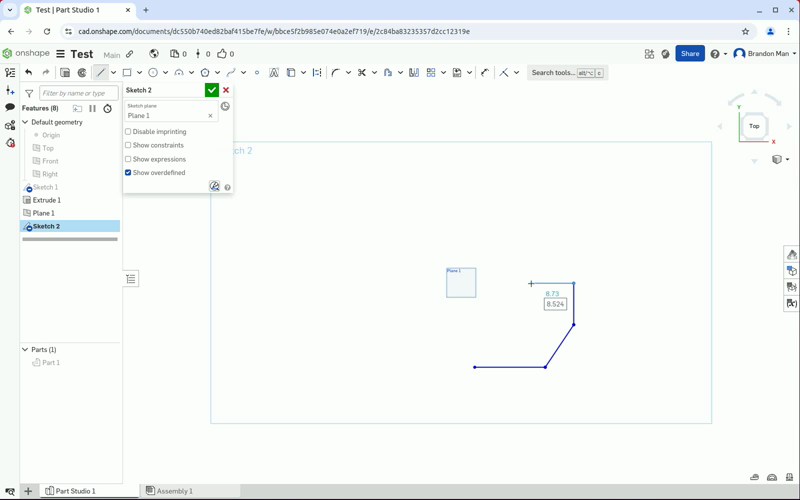
click(531, 283)
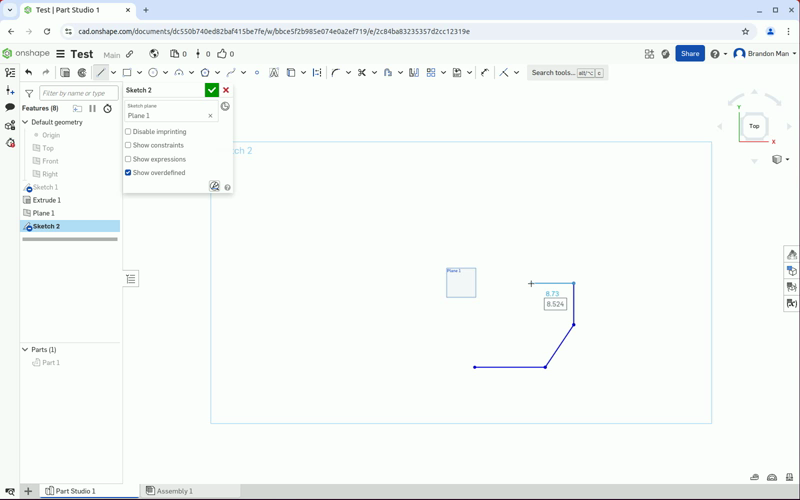
key_up(shift)
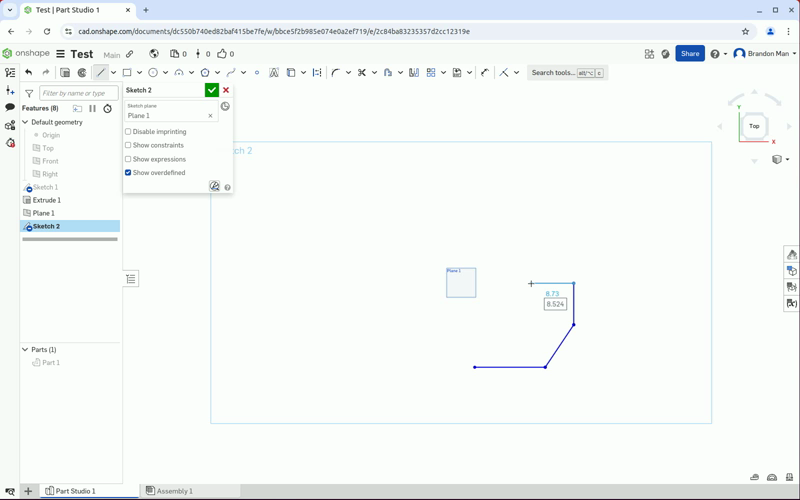
key_down(shift)
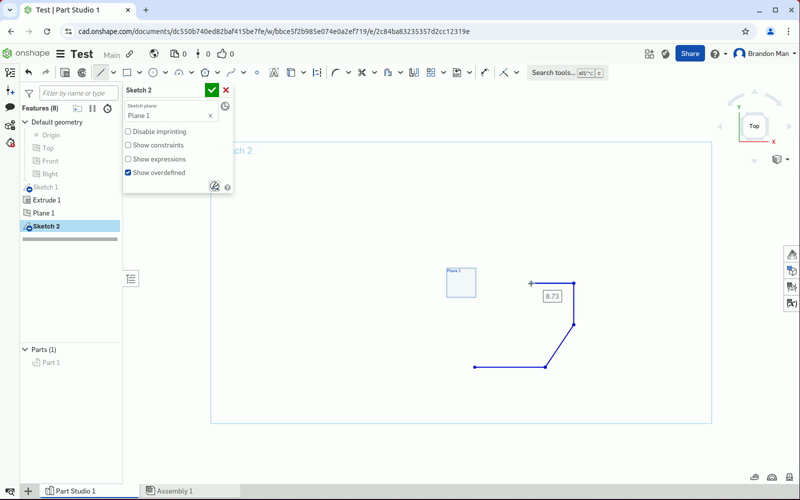
mouse_move(474, 367)
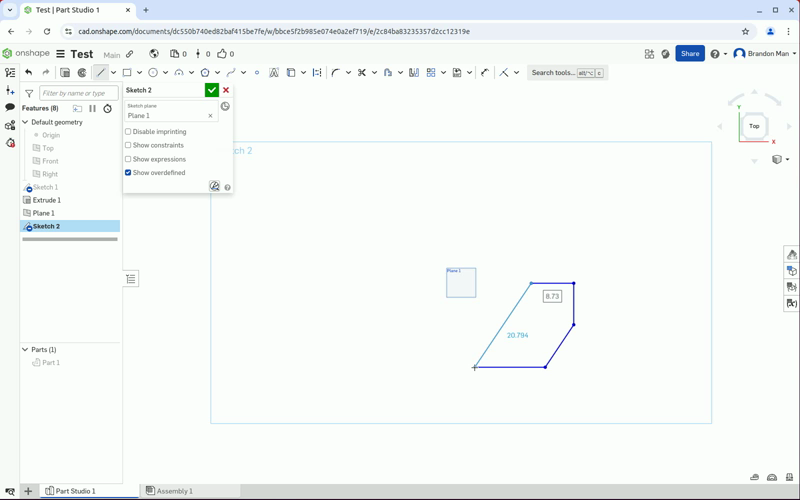
key_up(shift)
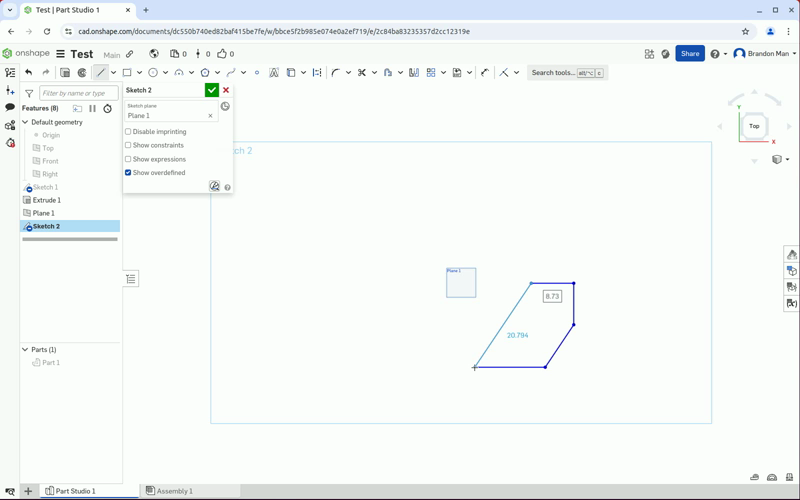
click(474, 367)
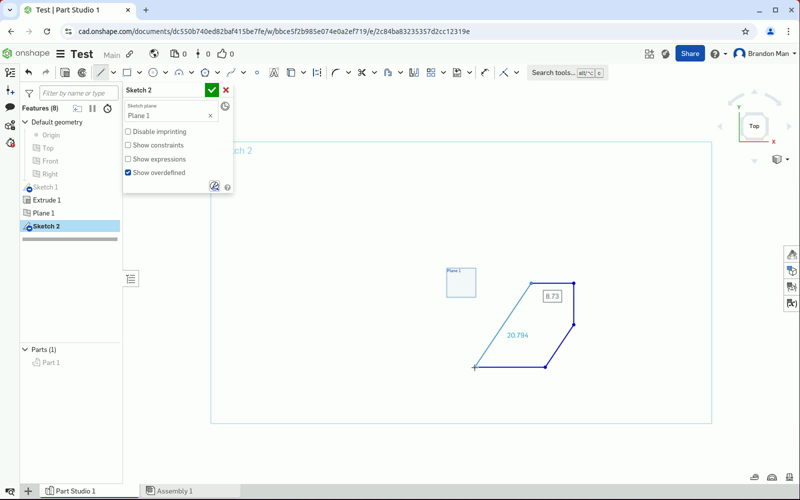
key(esc)
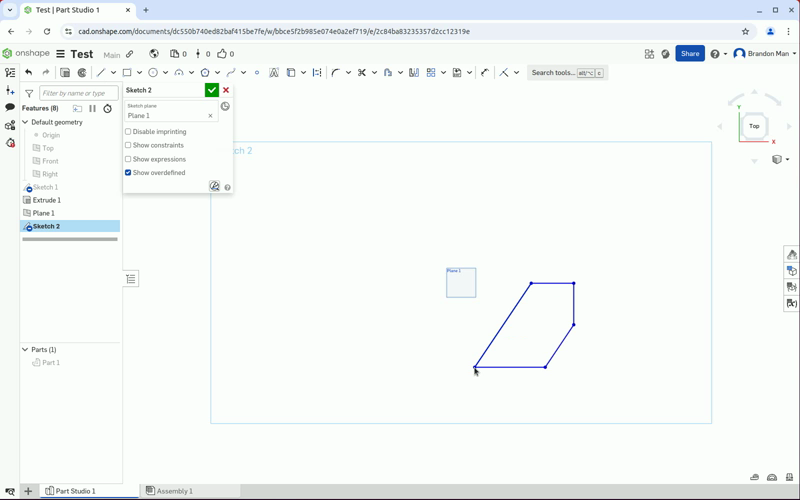
mouse_move(509, 350)
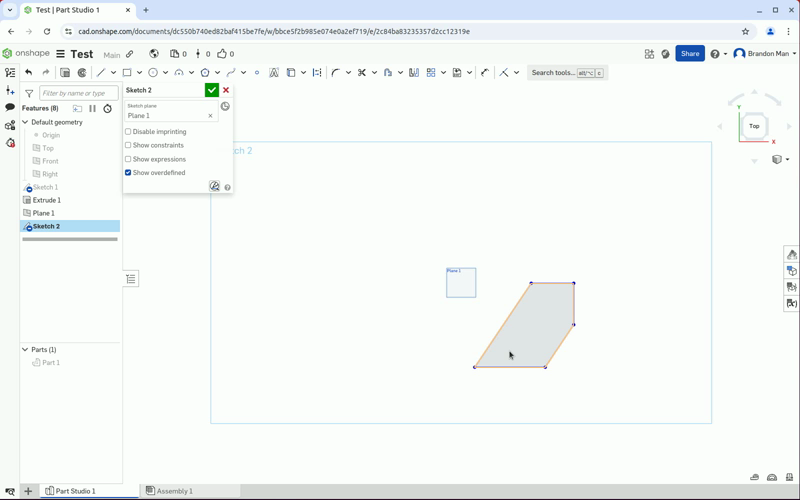
click(509, 350)
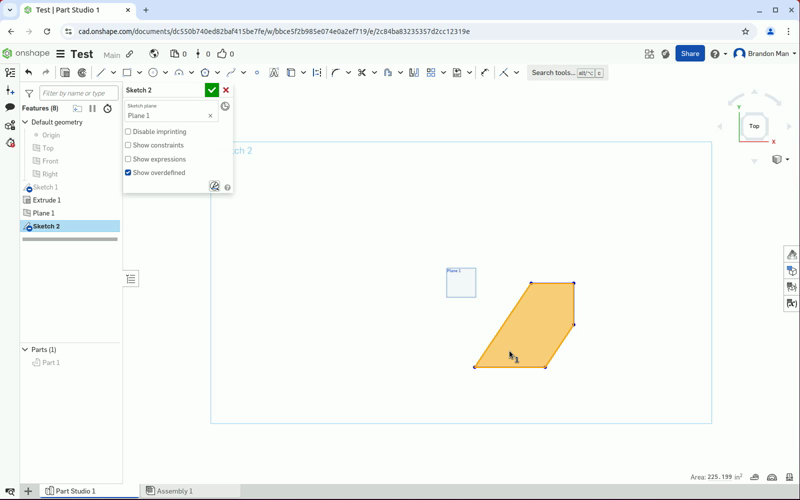
mouse_move(73, 352)
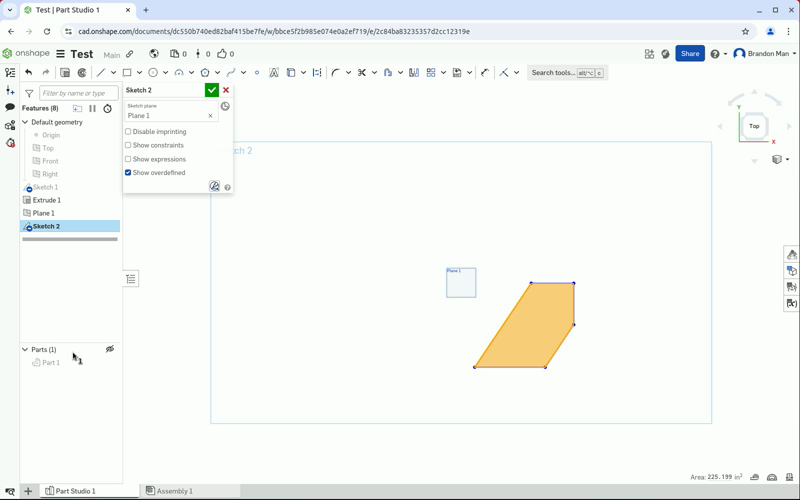
key(shift+y)
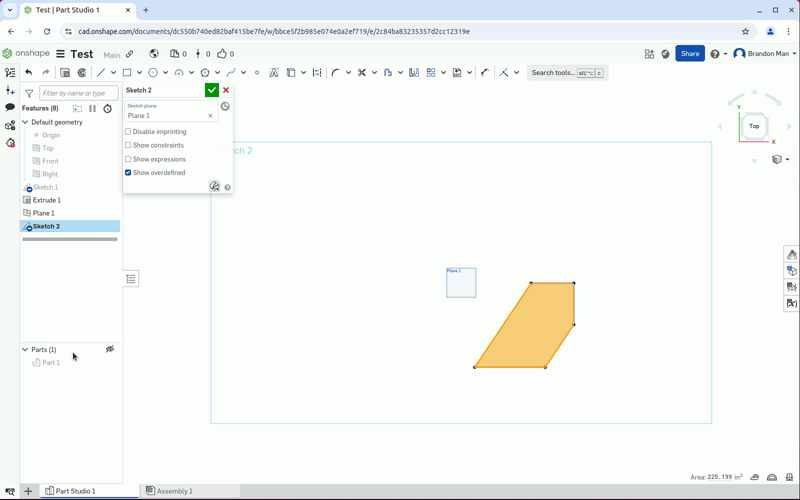
key(shift+e)
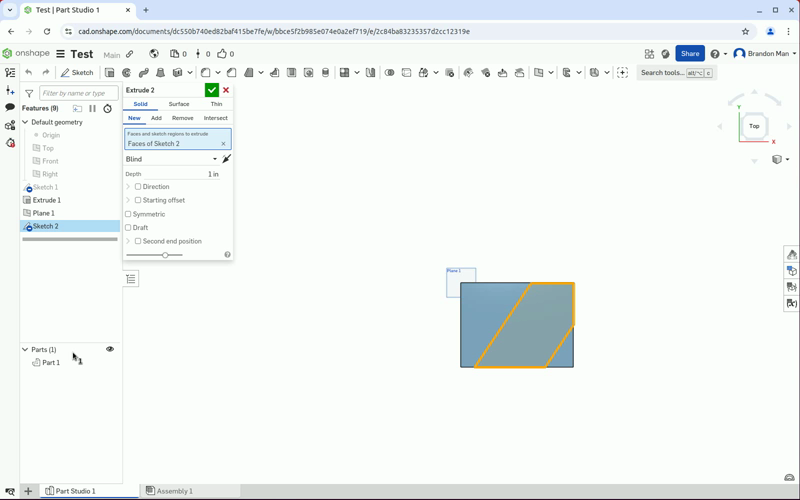
mouse_move(143, 106)
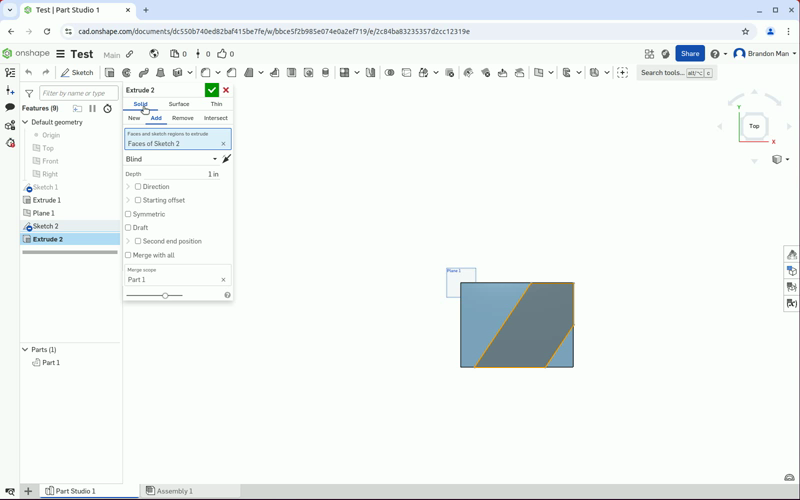
click(143, 106)
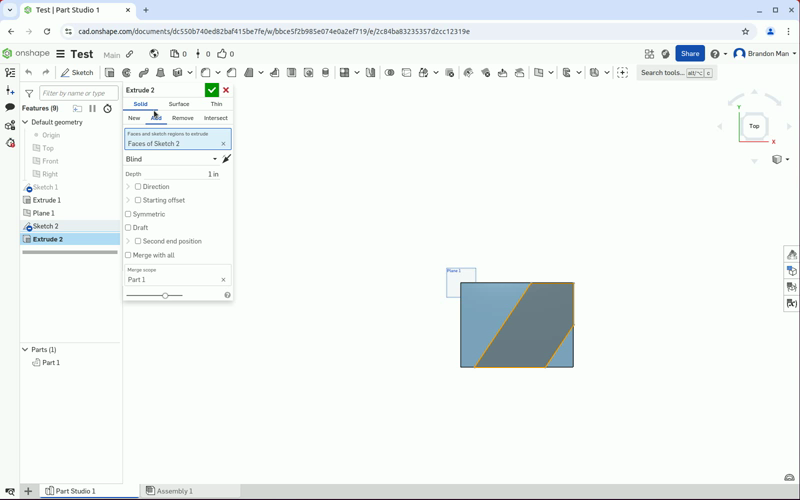
mouse_move(186, 120)
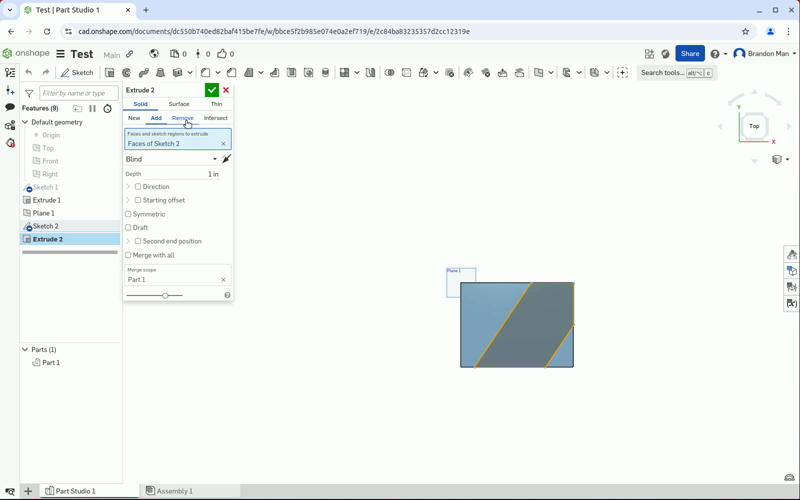
click(186, 120)
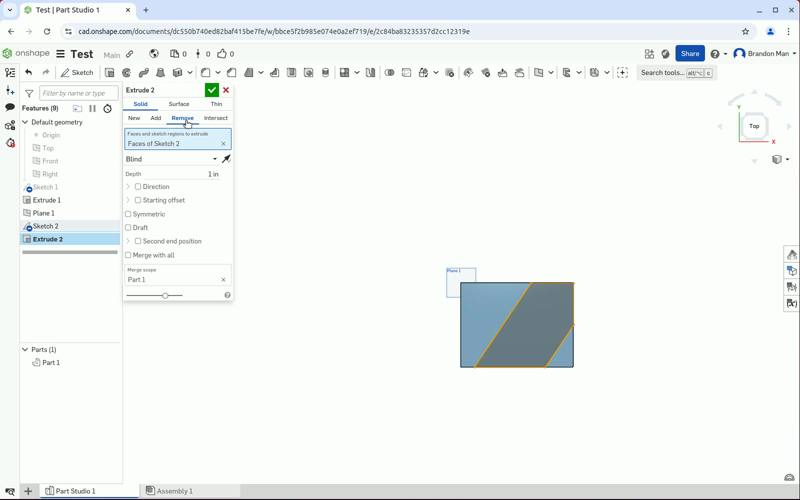
key(tab, 4)
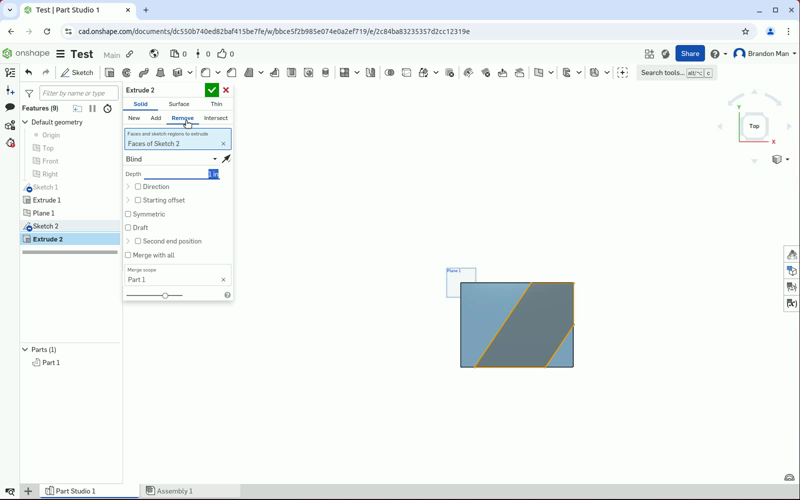
text(5.777)
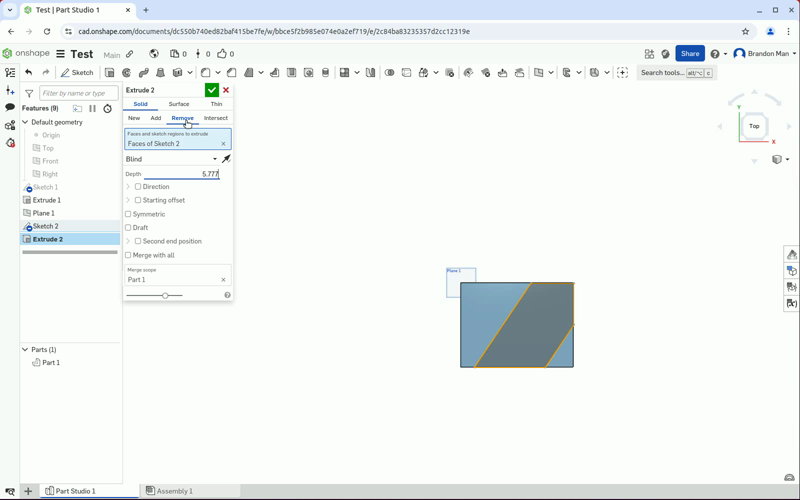
key(tab, 6)
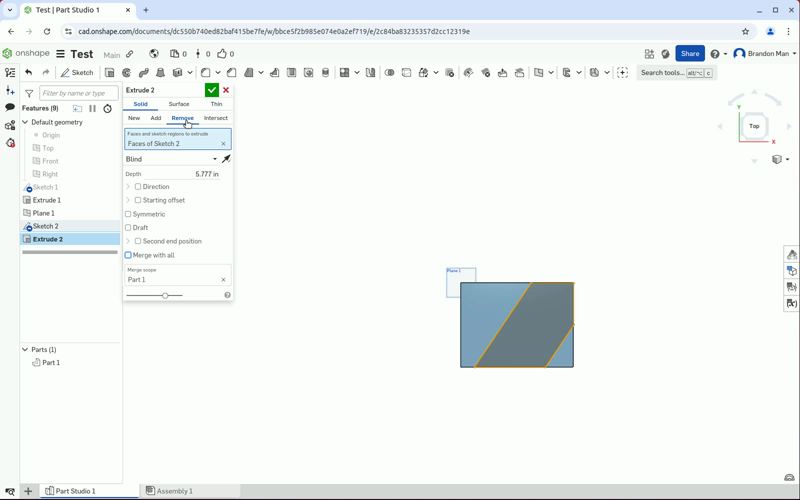
key(space)
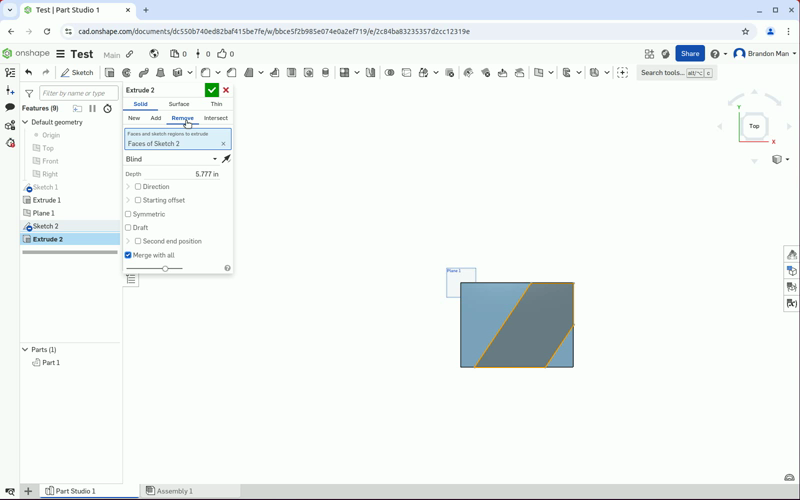
key(enter)
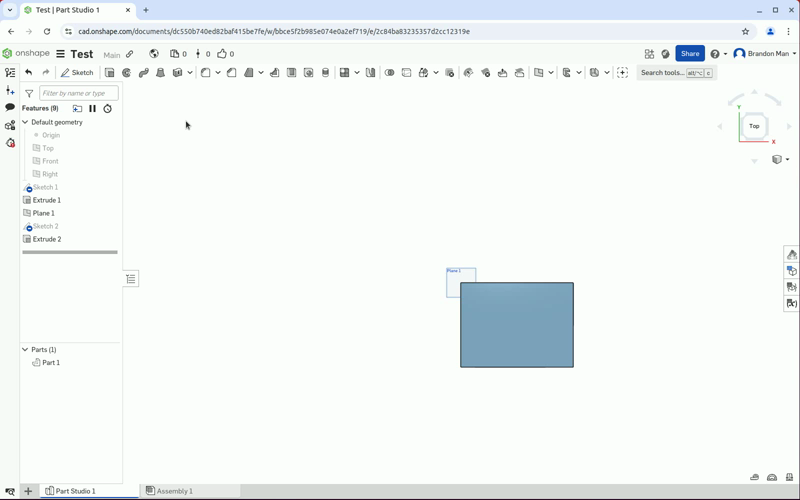
key(shift+h)
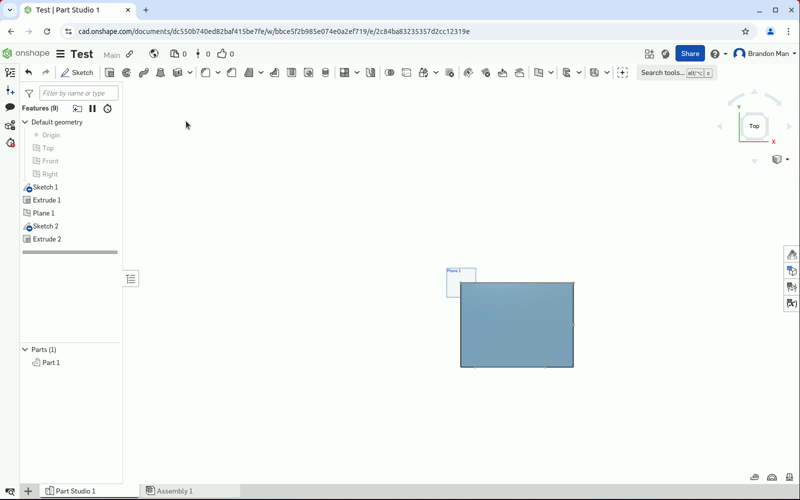
key(shift+h)
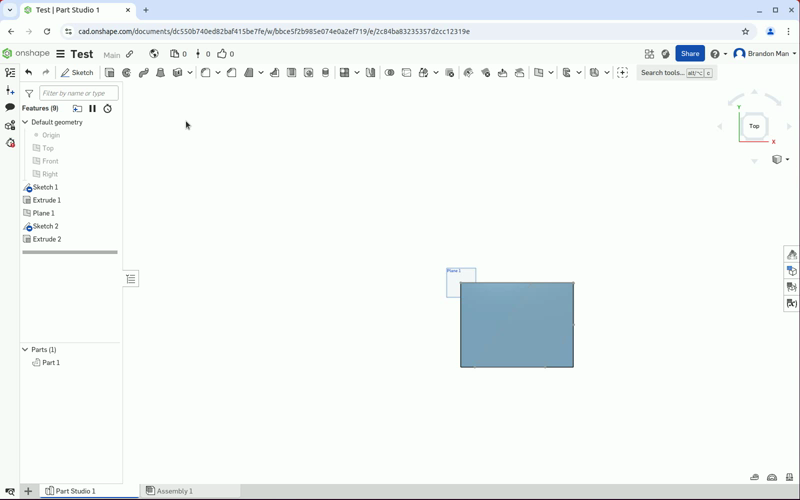
key(shift+7)
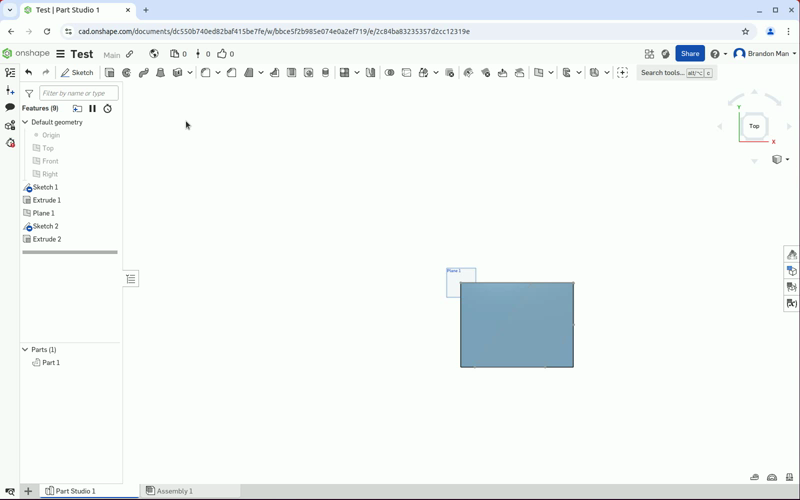
key(up, 3)
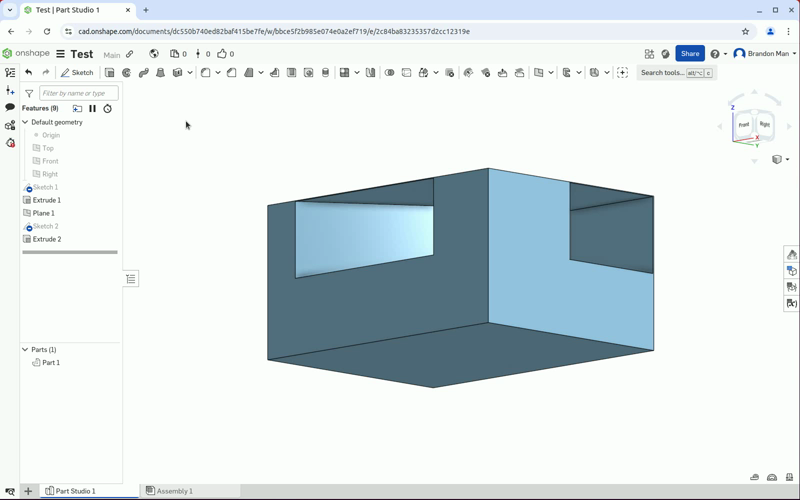
key(left, 3)
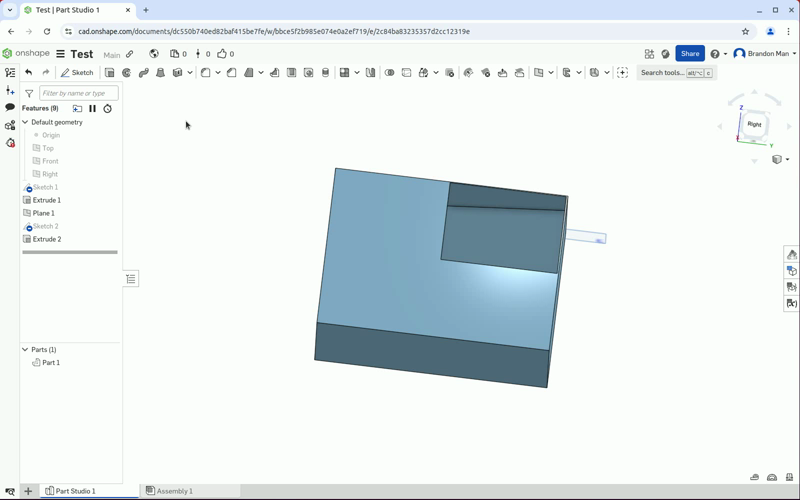
key(right, 3)
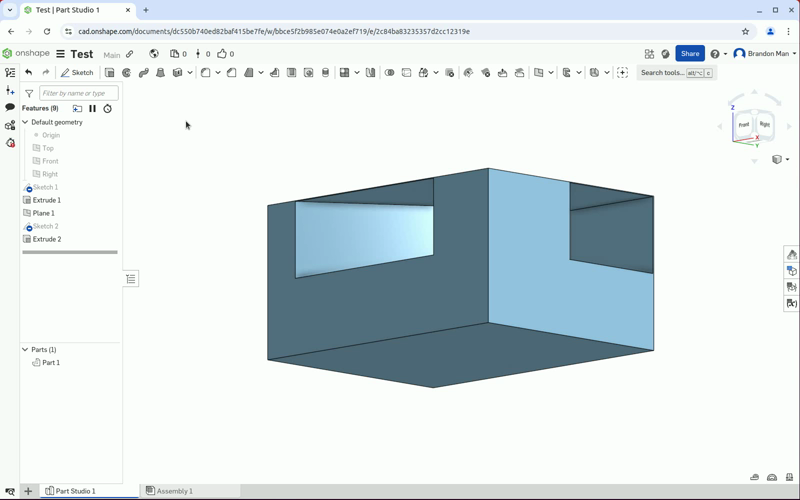
key(down, 3)
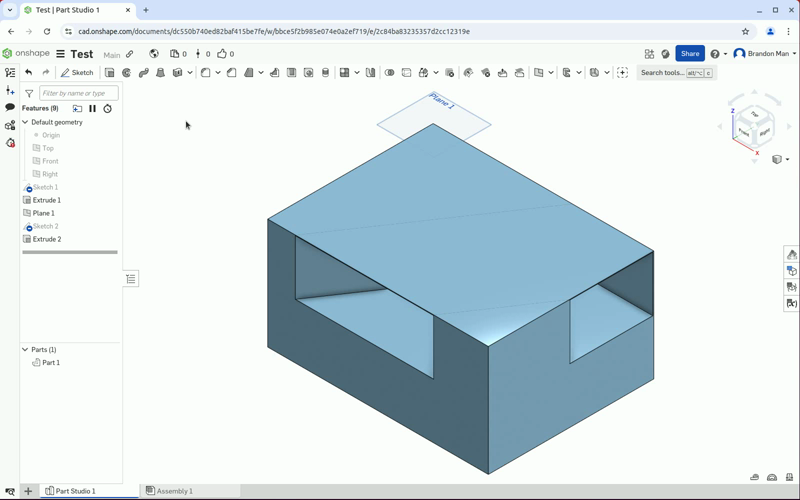
mouse_move(73, 189)
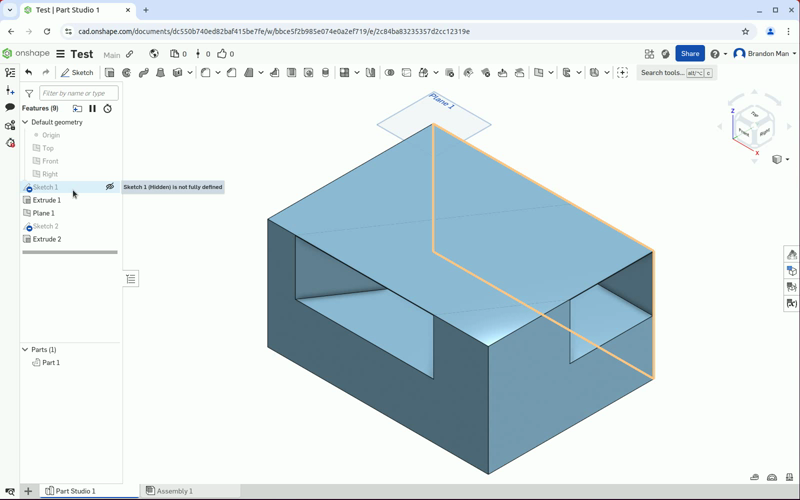
click(73, 189)